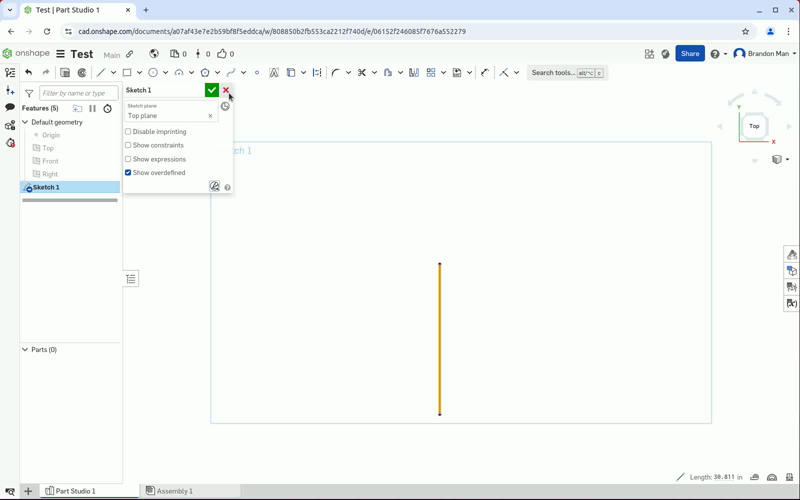
key(shift+h)
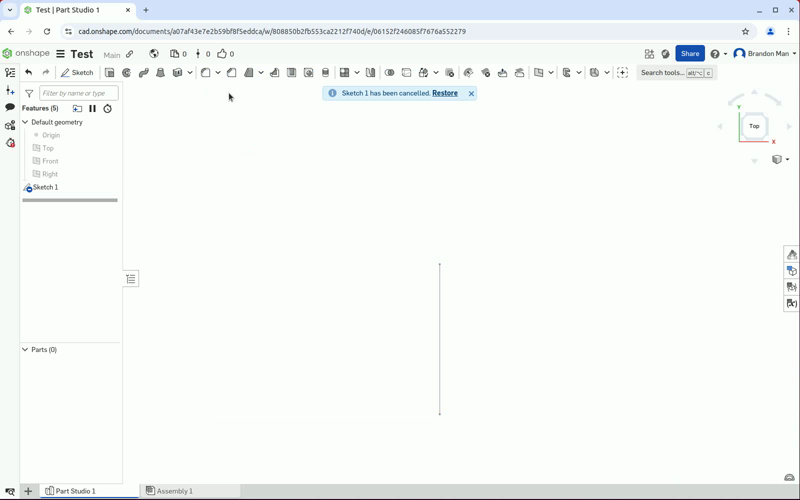
key(shift+s)
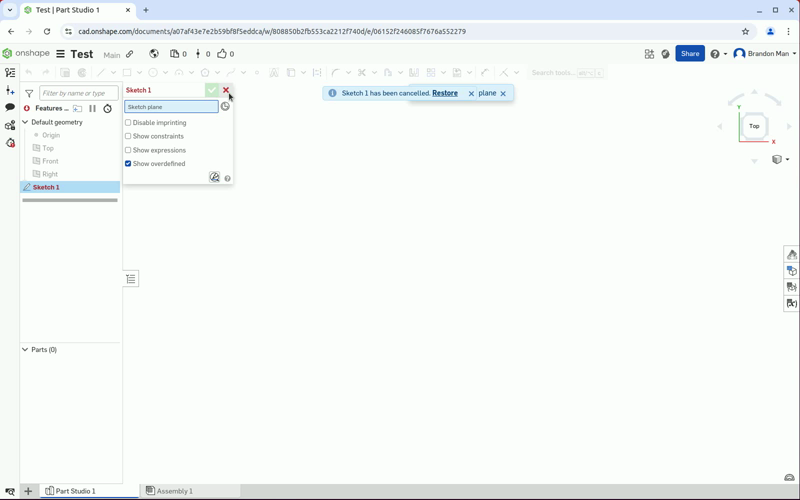
mouse_move(73, 150)
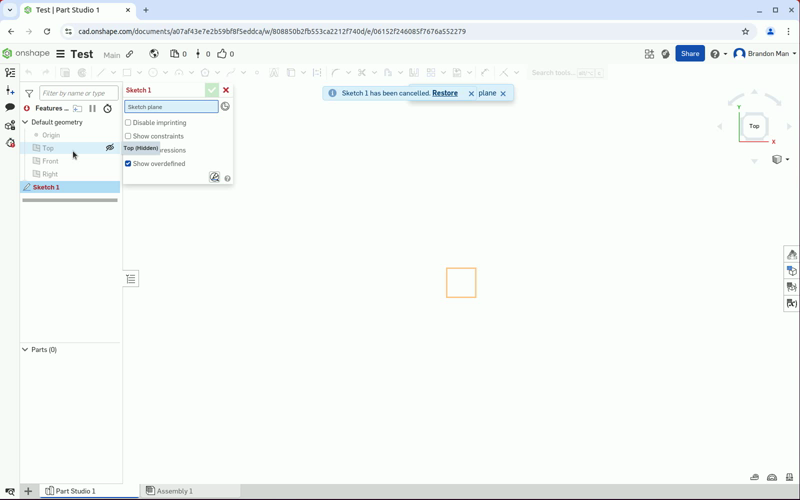
click(73, 150)
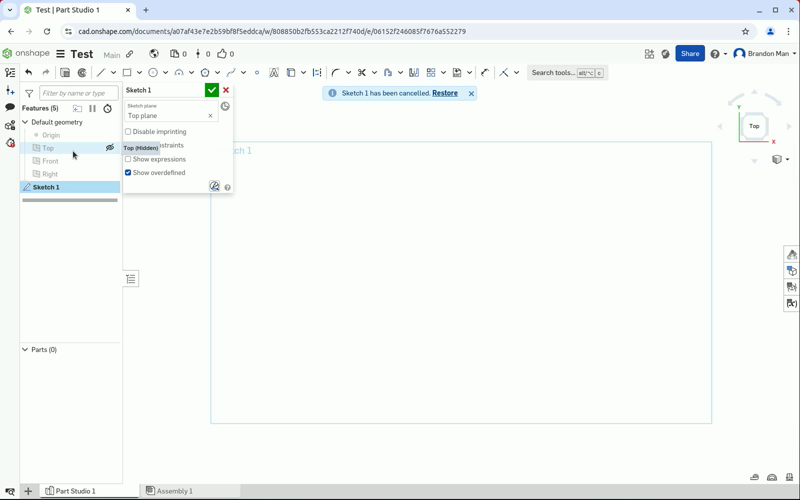
mouse_move(73, 352)
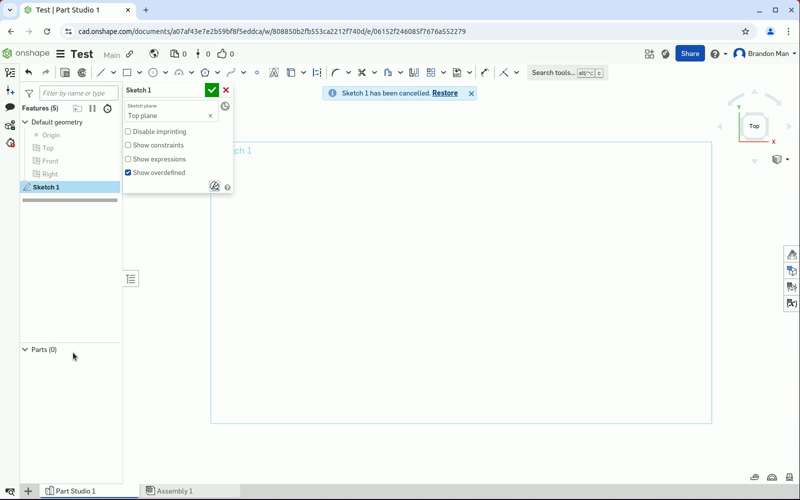
key(y)
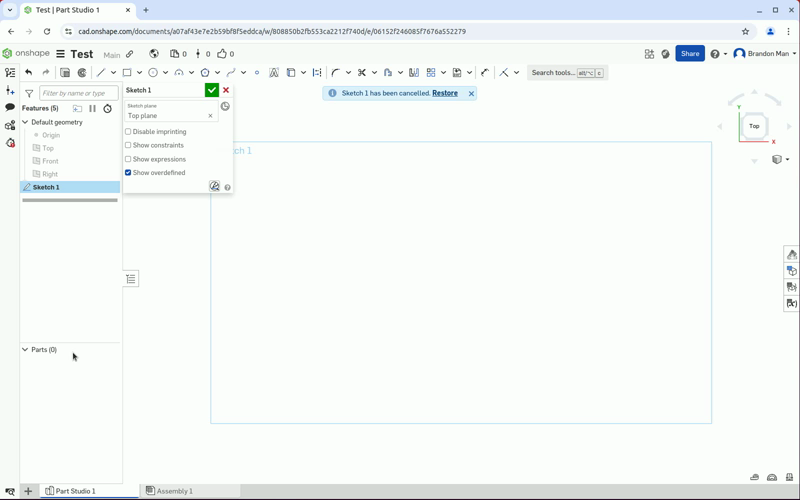
key(l)
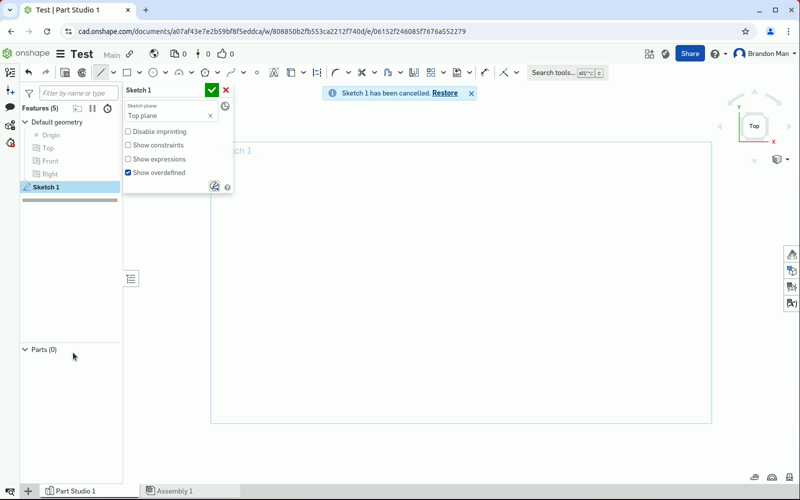
key_down(shift)
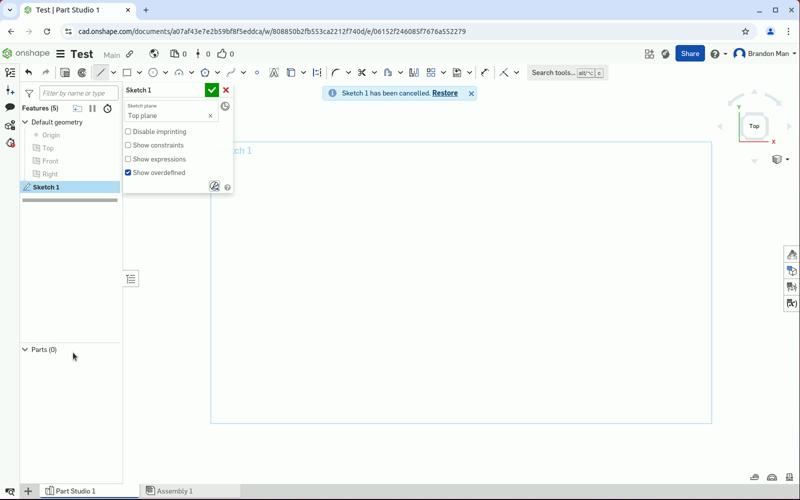
mouse_move(348, 240)
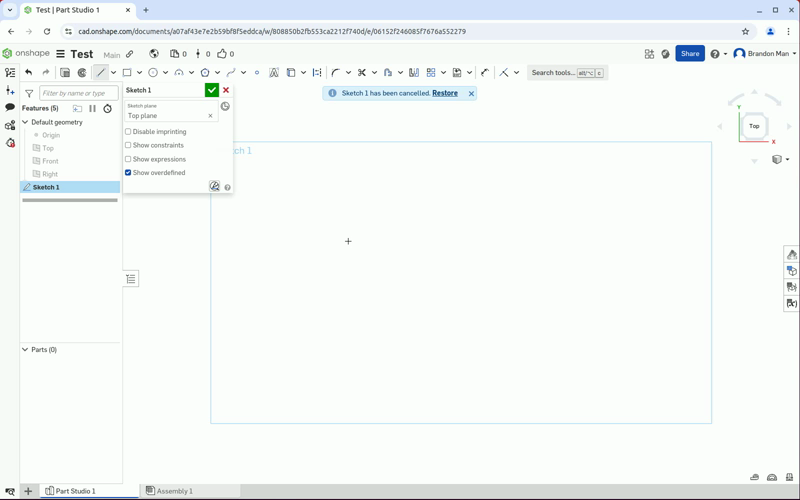
click(348, 240)
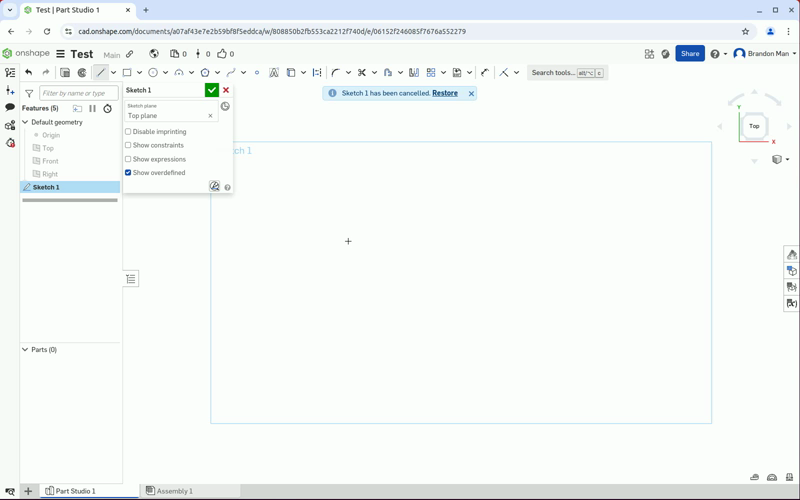
key_up(shift)
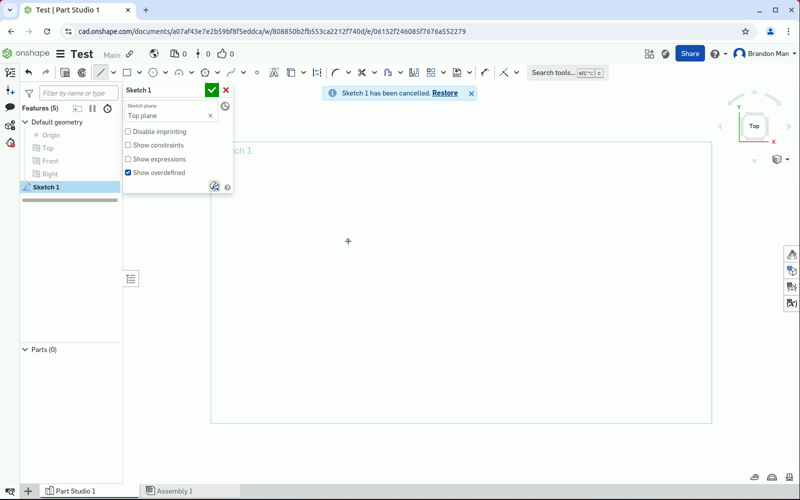
key_down(shift)
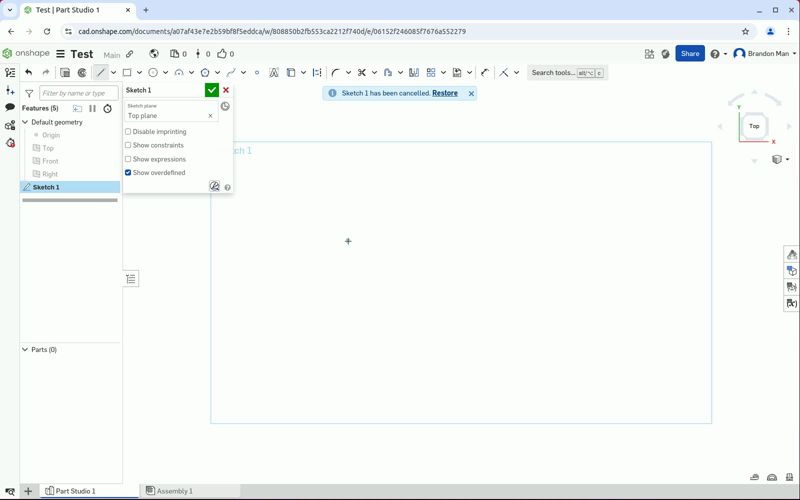
mouse_move(502, 395)
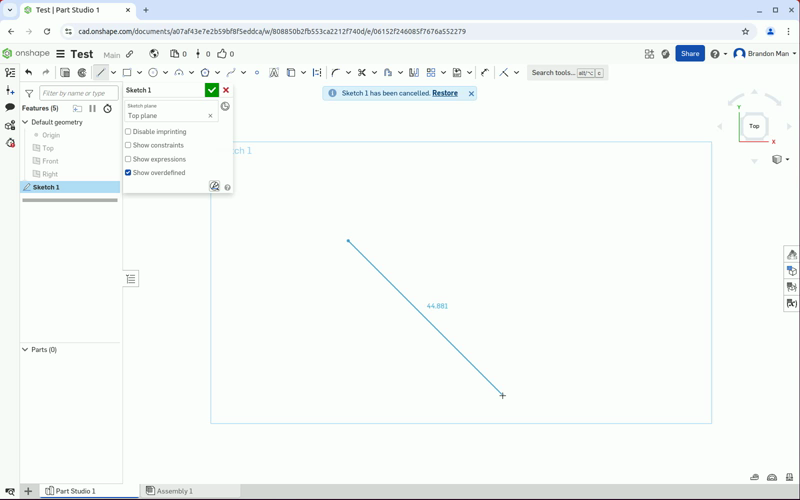
click(502, 395)
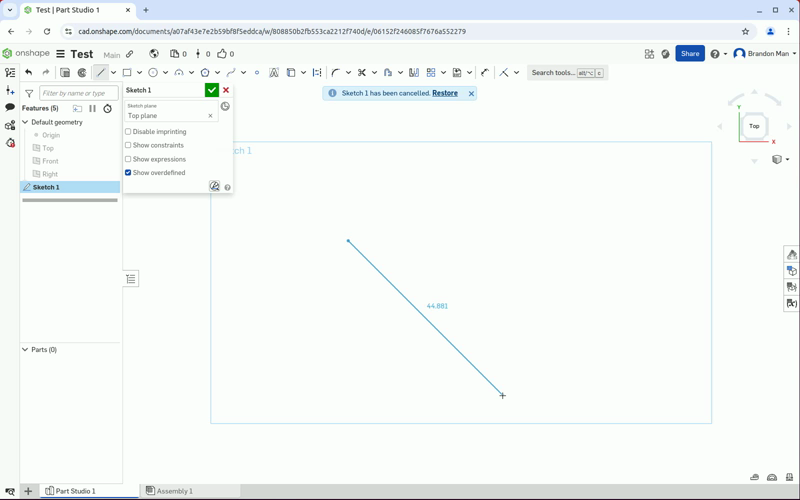
key_up(shift)
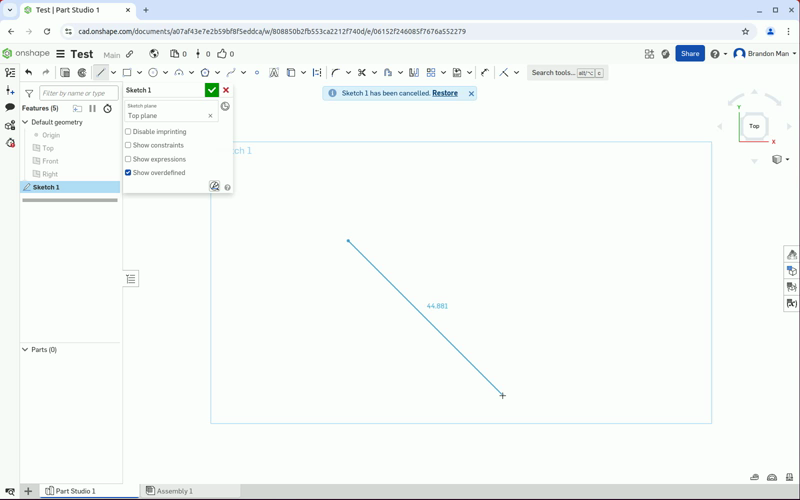
key_down(shift)
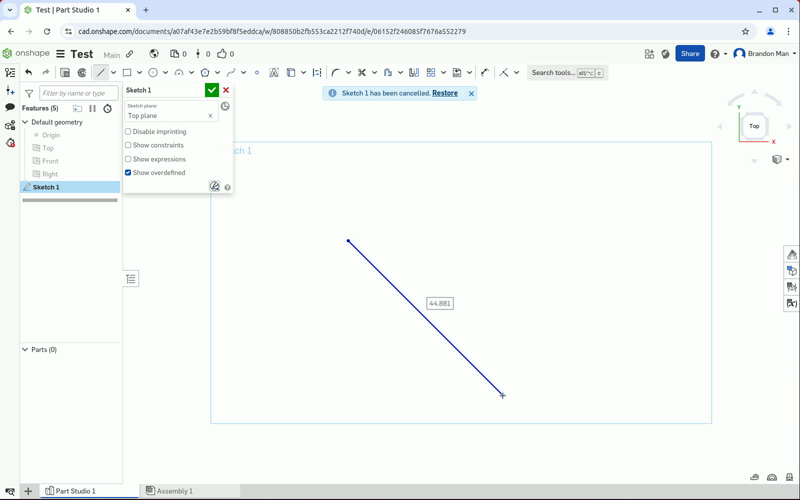
mouse_move(502, 325)
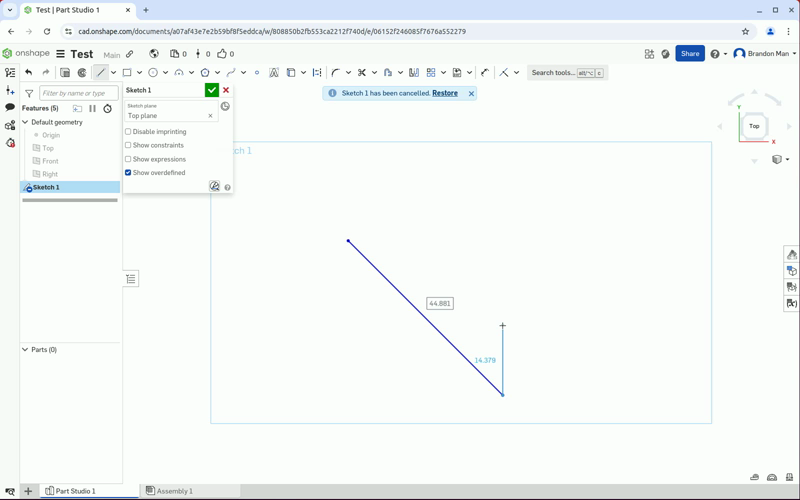
click(502, 325)
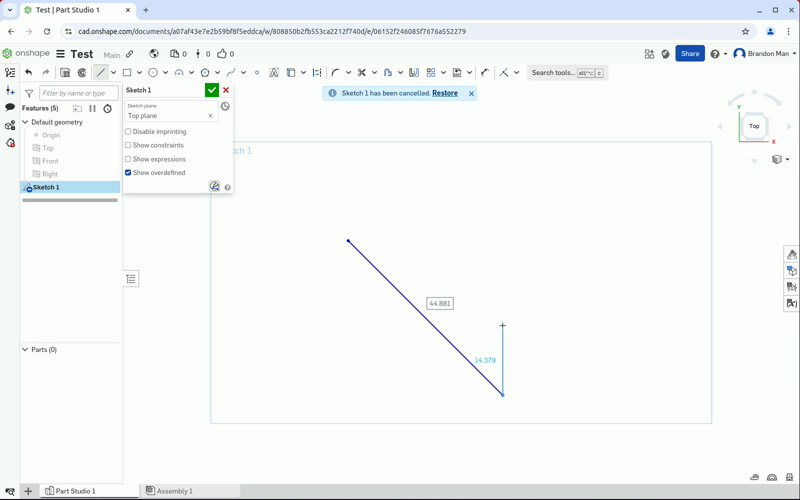
key_up(shift)
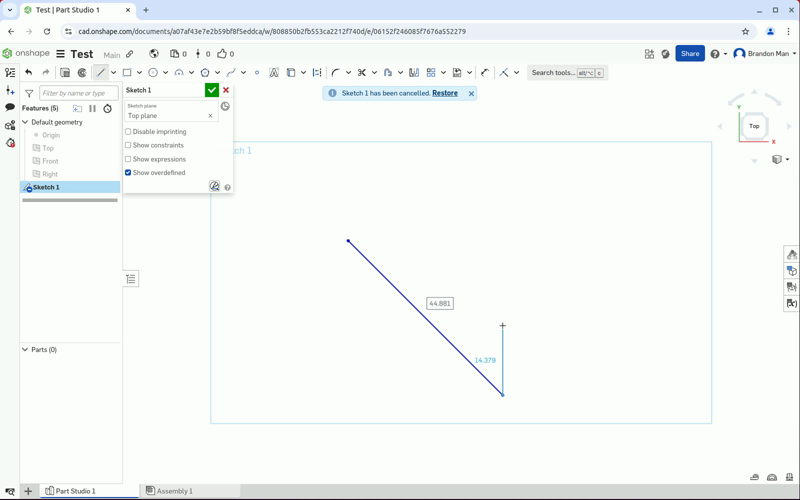
key_down(shift)
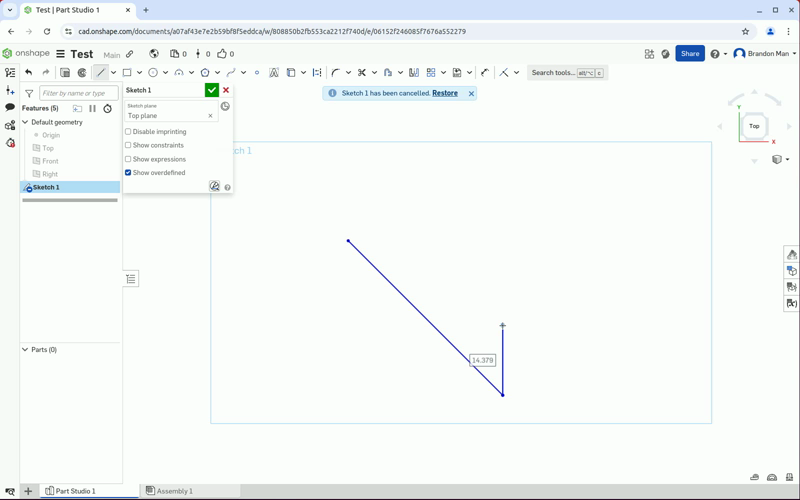
mouse_move(418, 240)
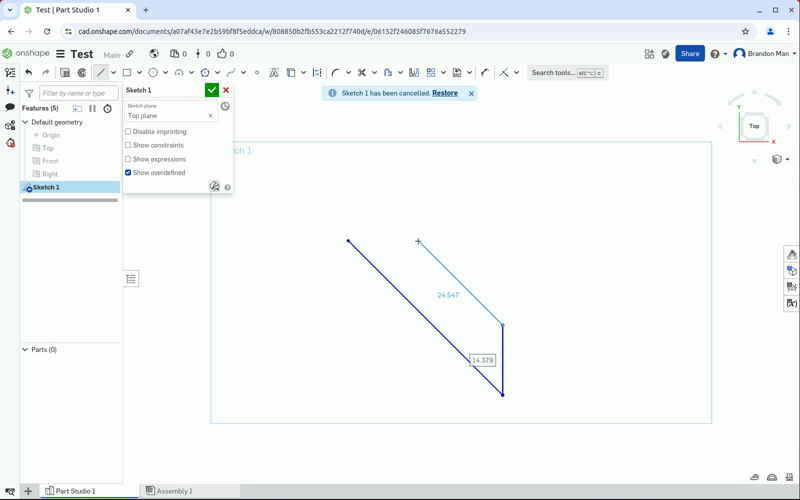
click(418, 240)
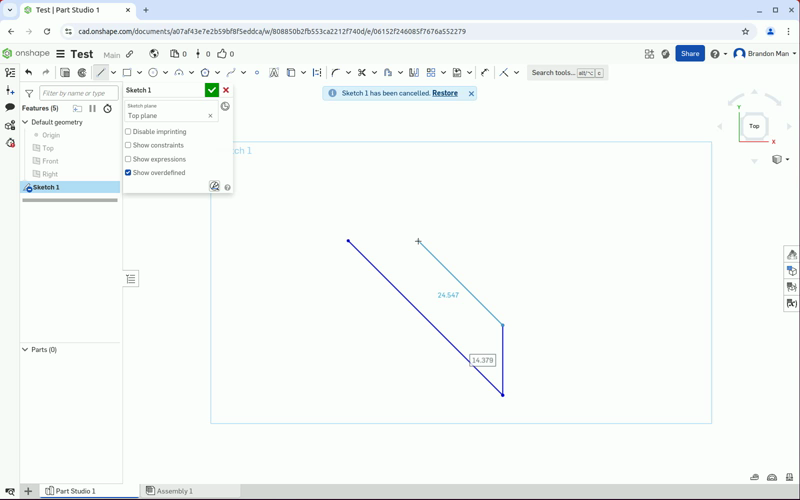
key_up(shift)
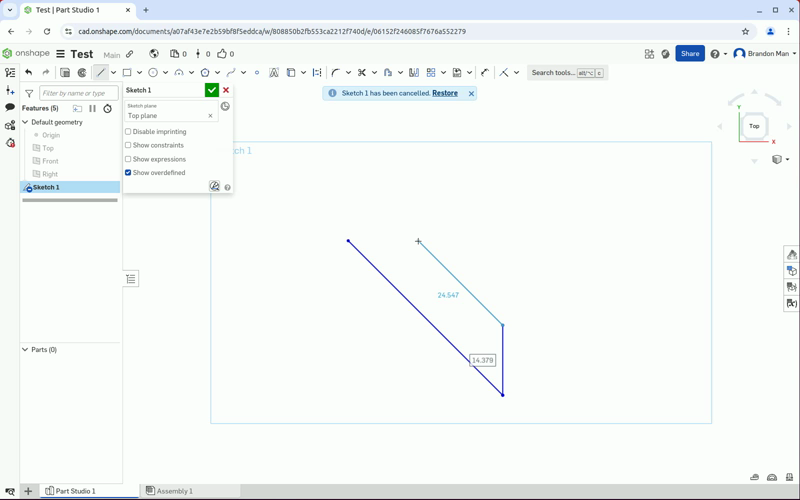
key_down(shift)
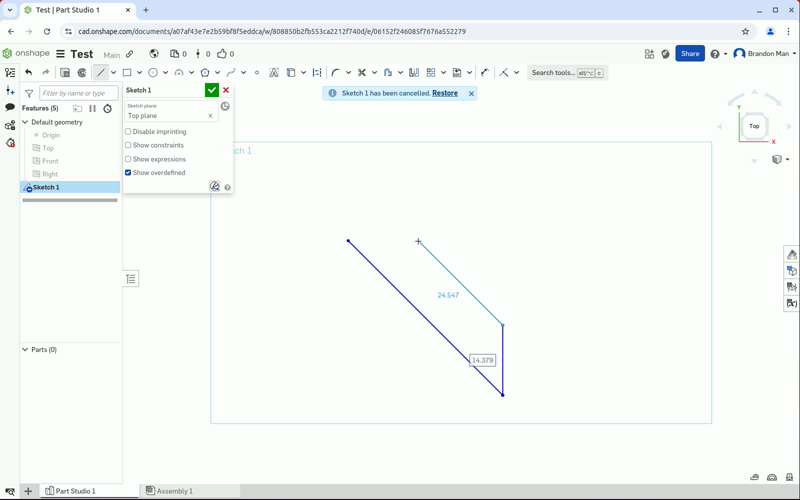
mouse_move(348, 240)
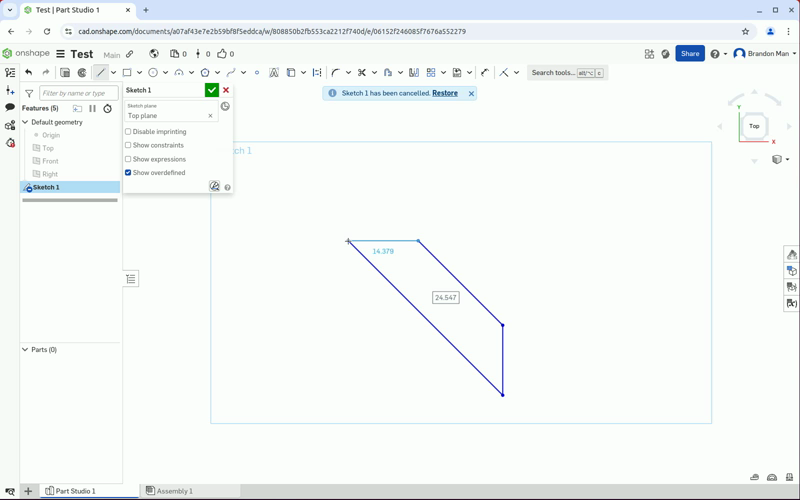
key_up(shift)
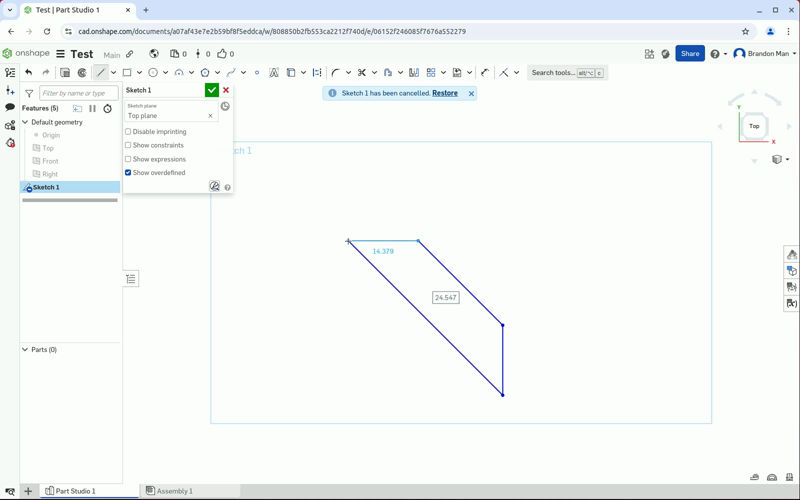
click(348, 240)
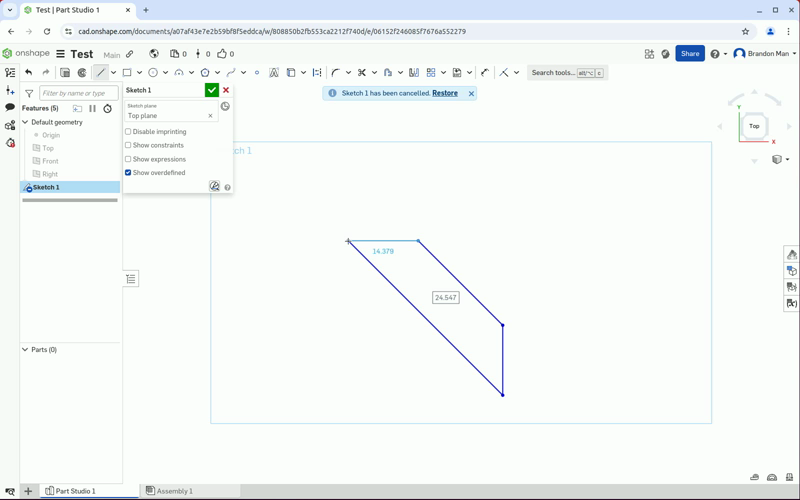
key(esc)
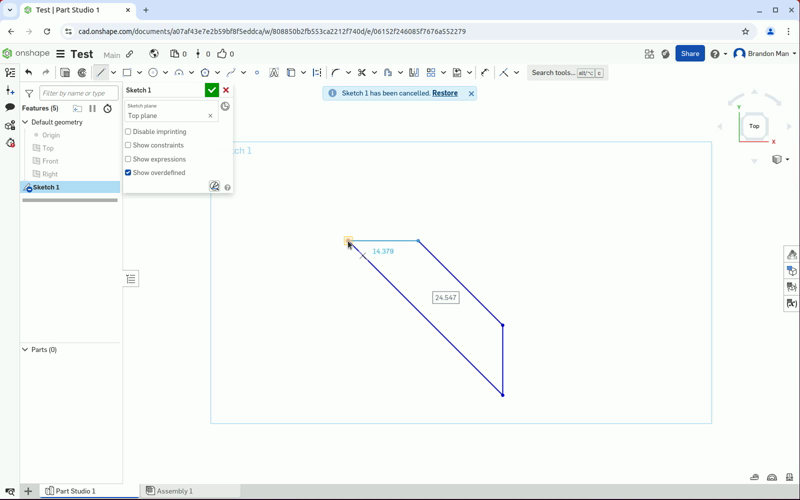
mouse_move(391, 262)
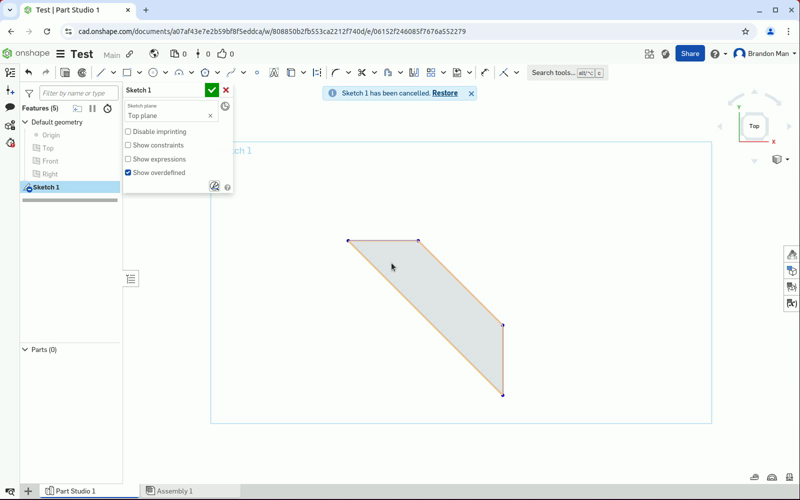
click(391, 262)
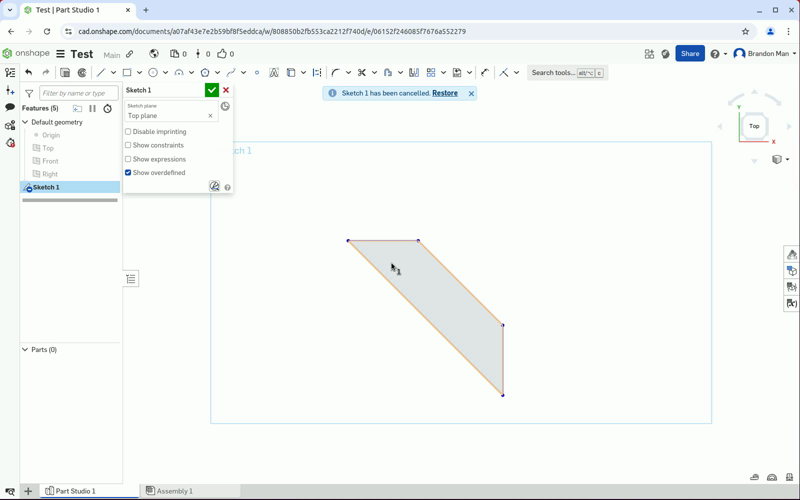
mouse_move(73, 352)
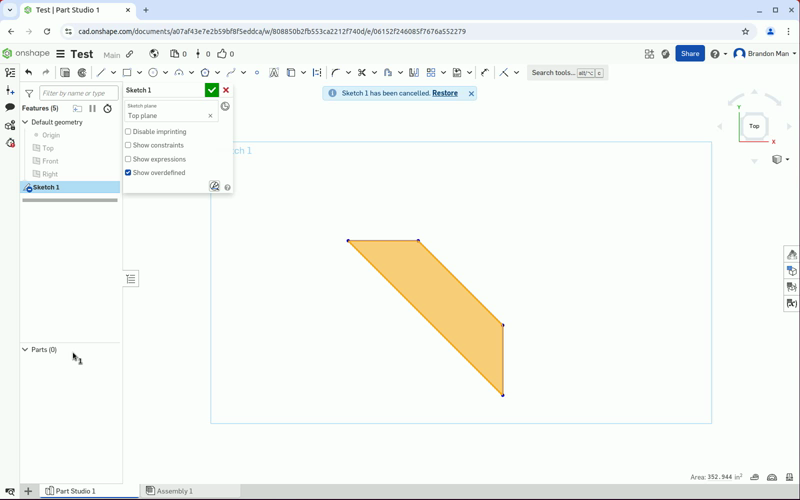
key(shift+y)
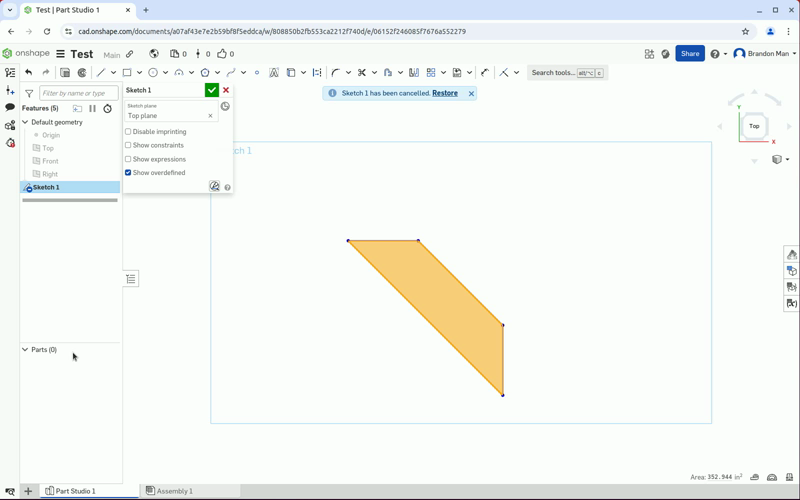
key(shift+e)
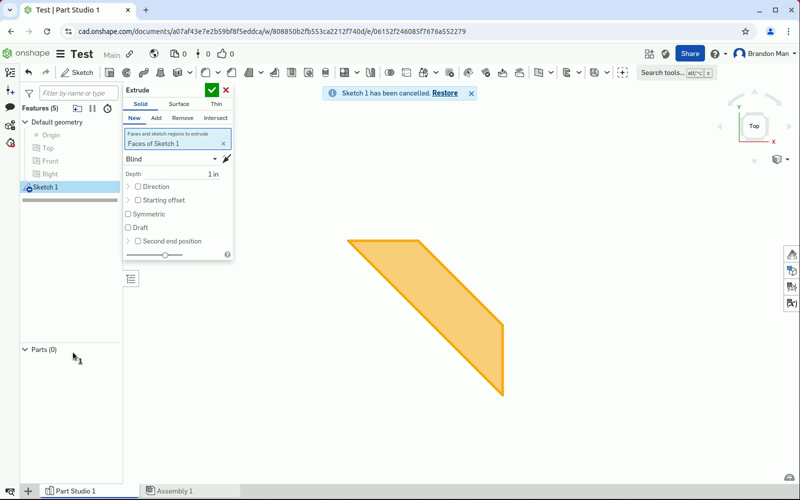
mouse_move(143, 106)
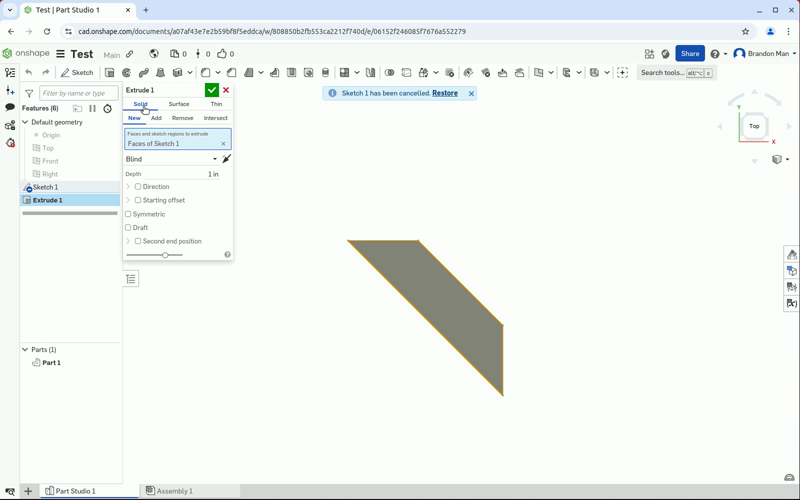
click(143, 106)
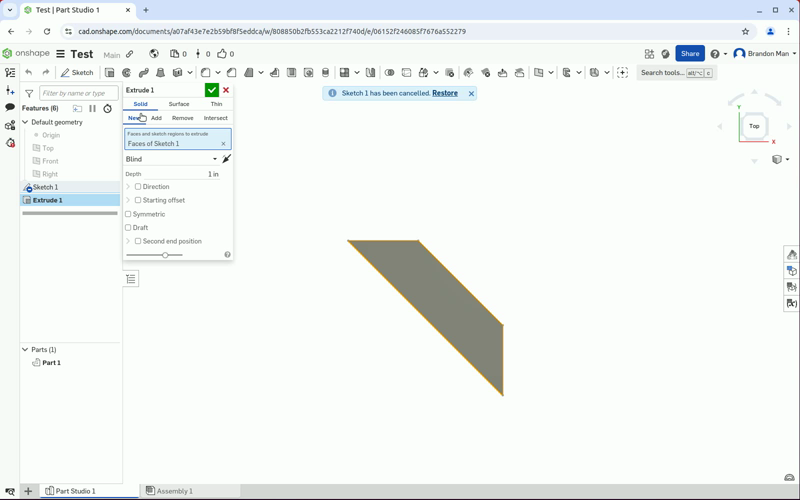
mouse_move(137, 120)
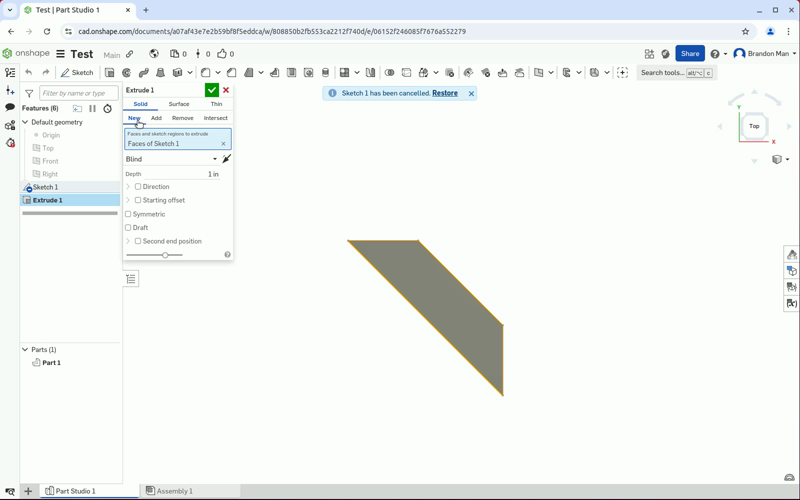
click(137, 120)
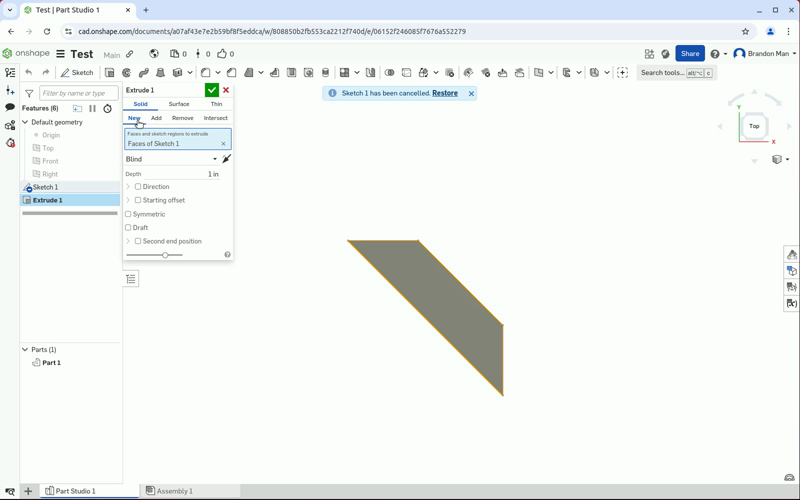
key(tab, 4)
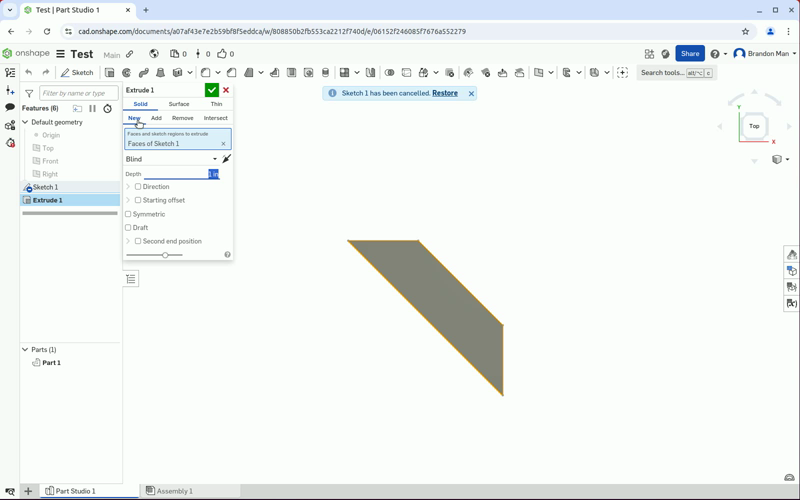
text(1.444)
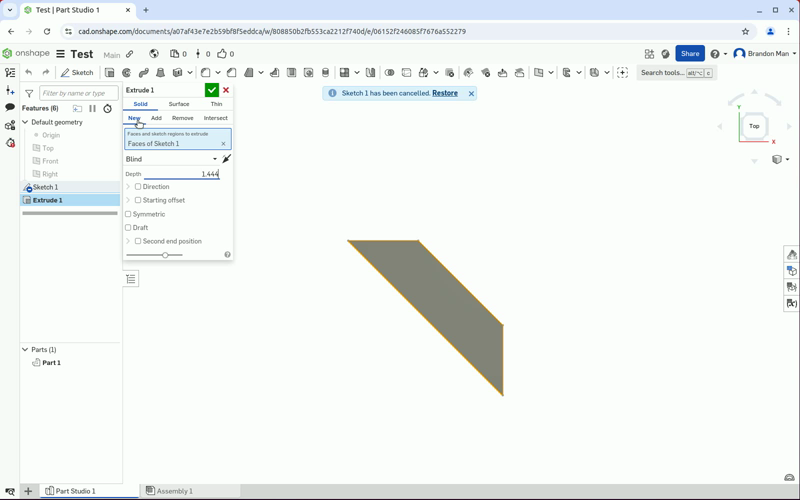
key(enter)
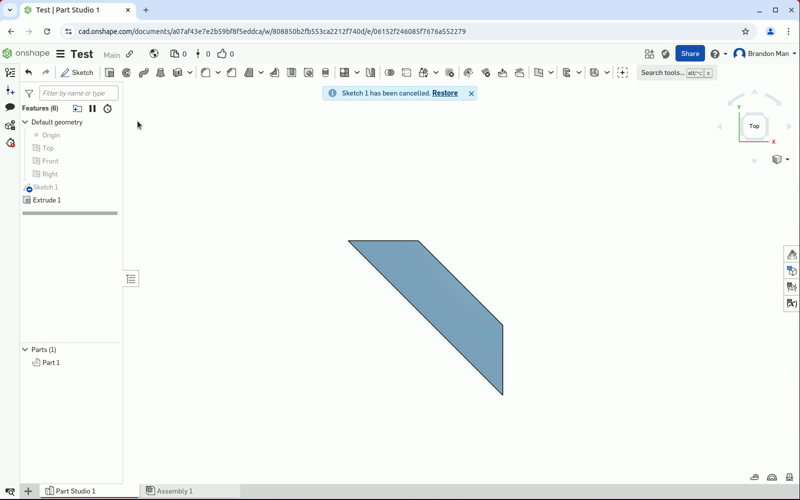
key(shift+h)
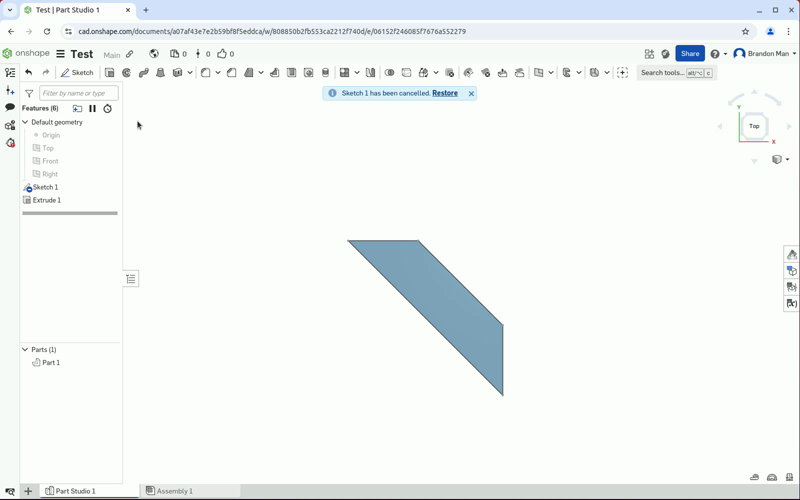
key(shift+h)
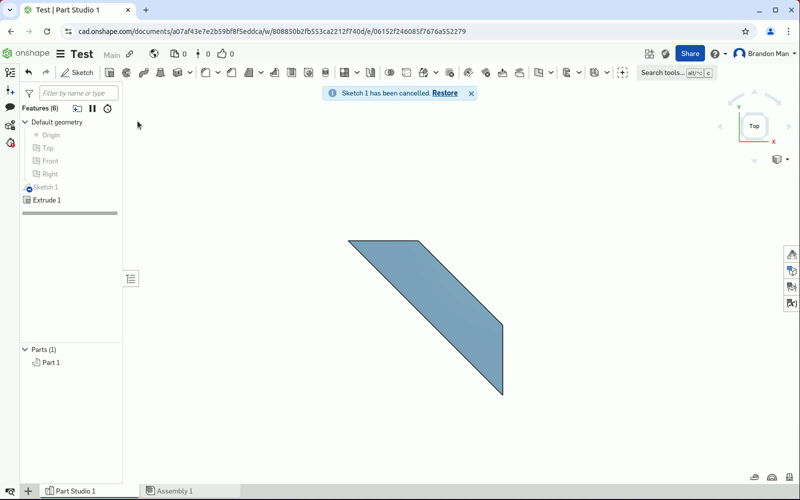
mouse_move(73, 189)
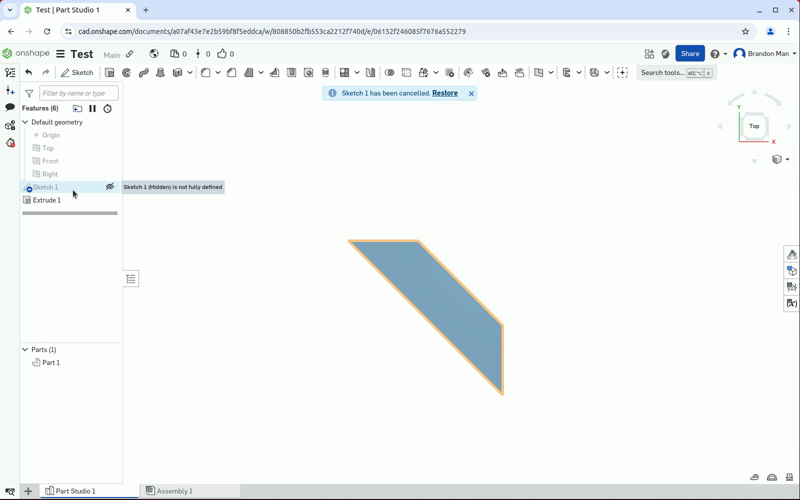
click(73, 189)
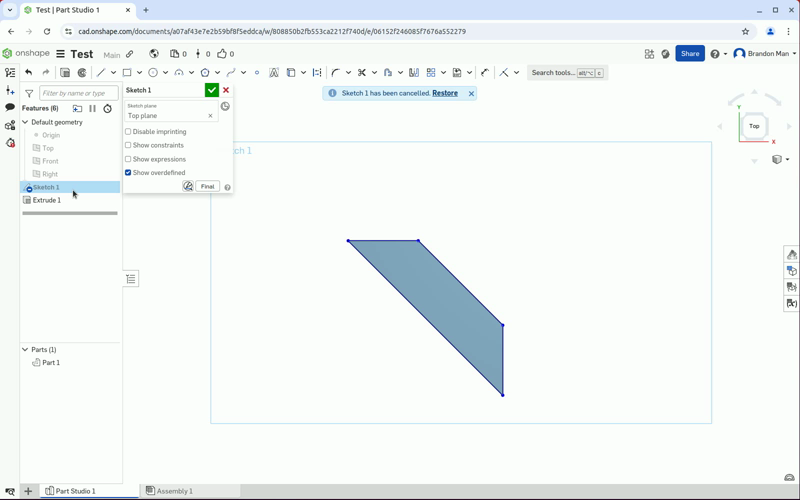
mouse_move(229, 92)
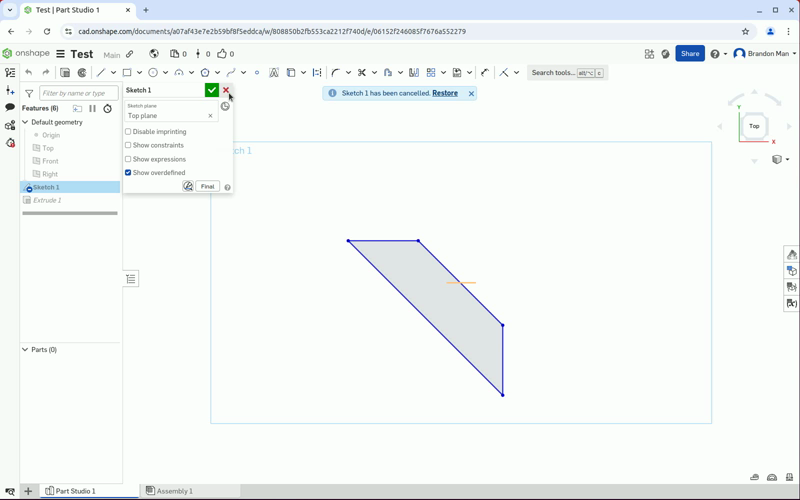
click(229, 92)
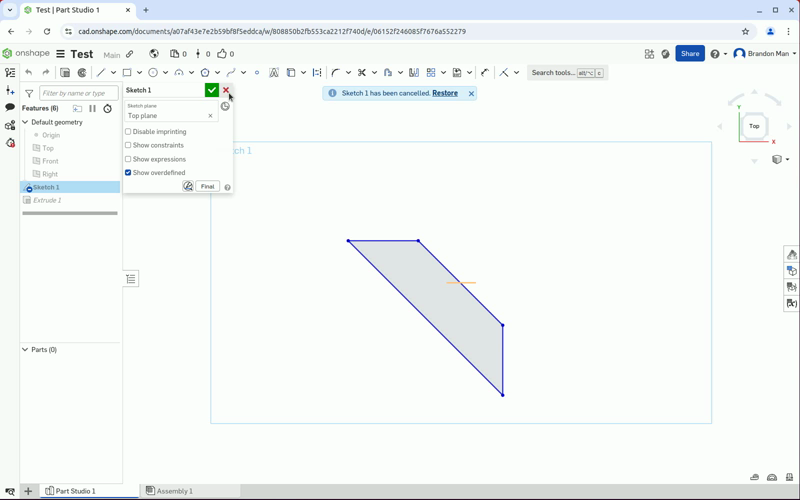
key(shift+s)
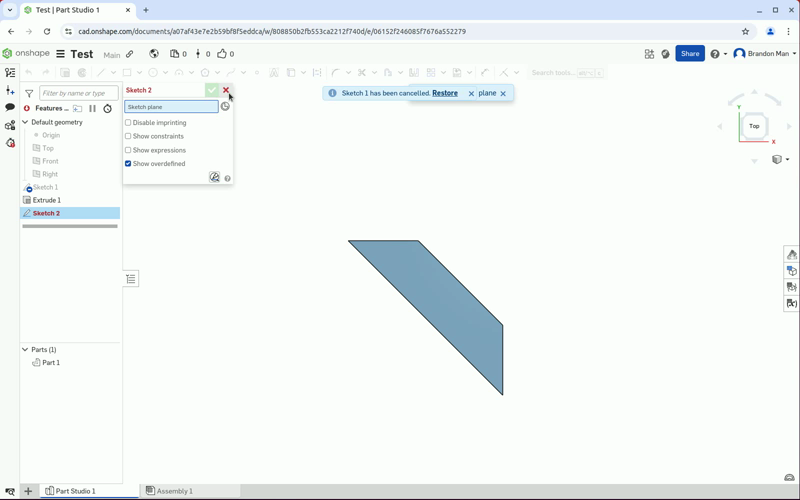
mouse_move(73, 150)
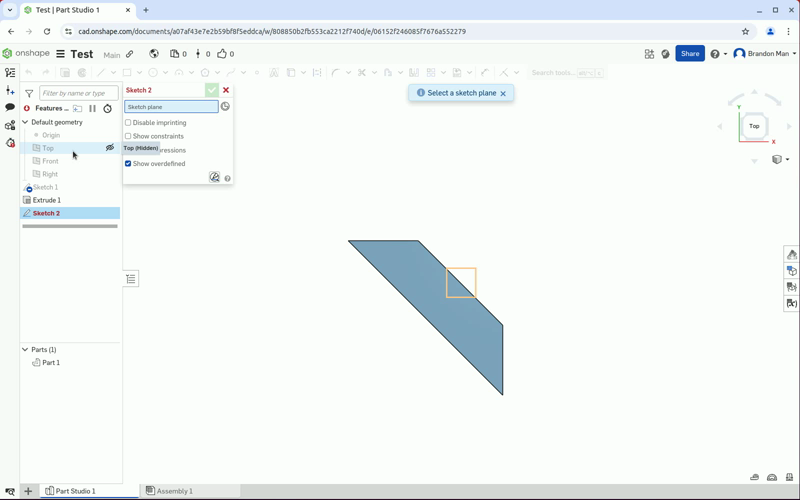
click(73, 150)
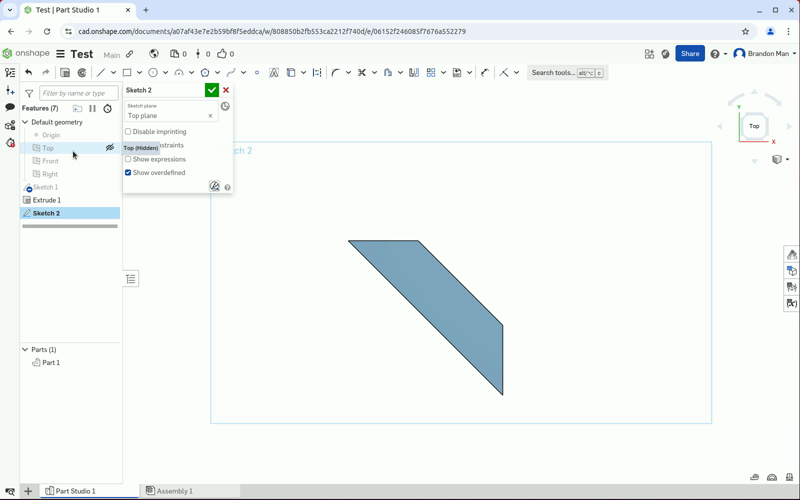
mouse_move(73, 352)
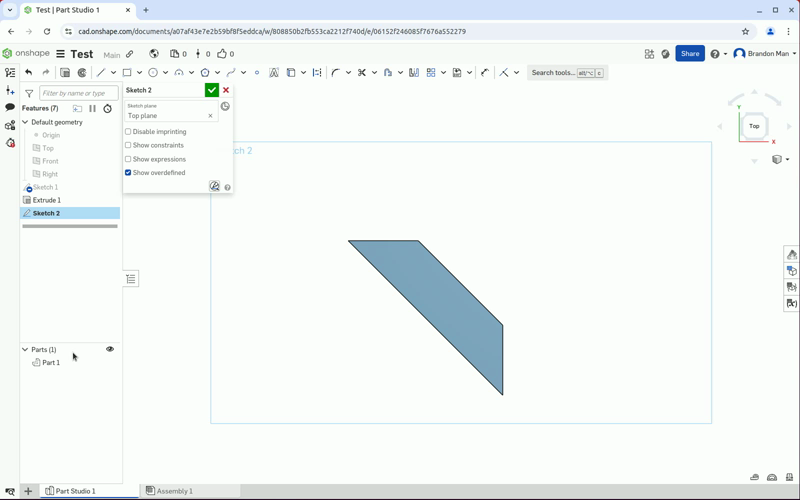
key(y)
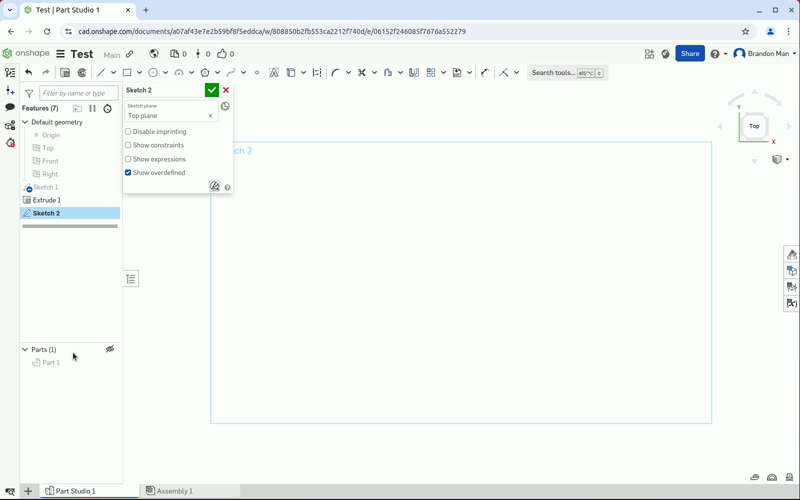
key(l)
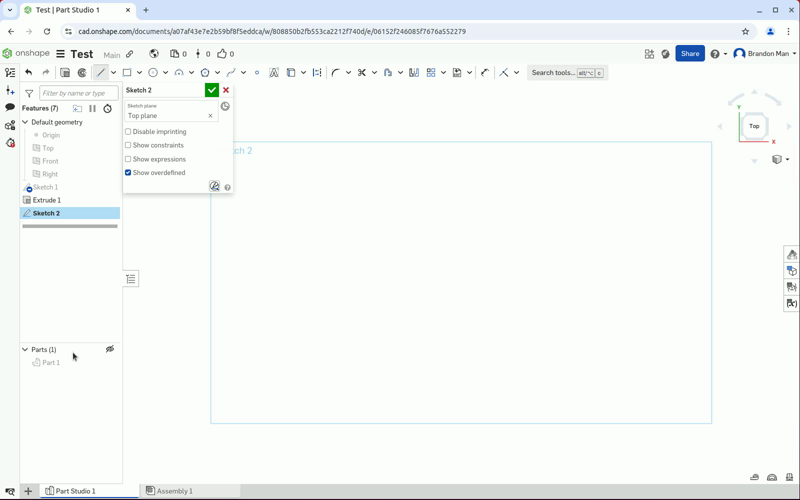
key_down(shift)
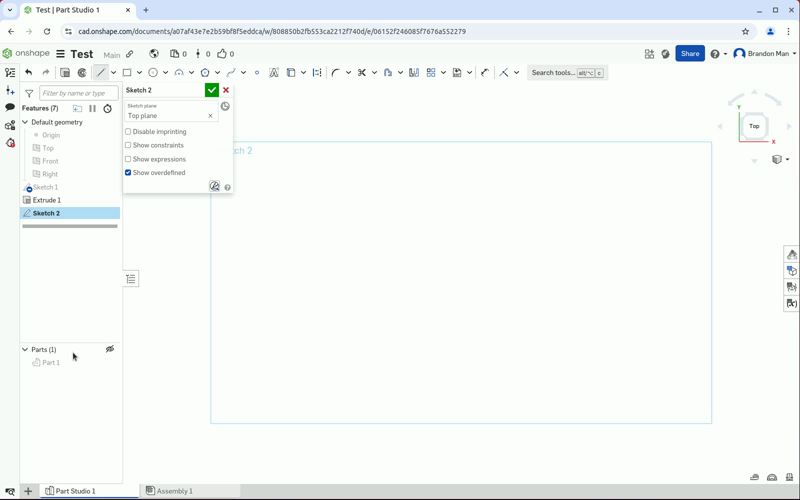
mouse_move(418, 240)
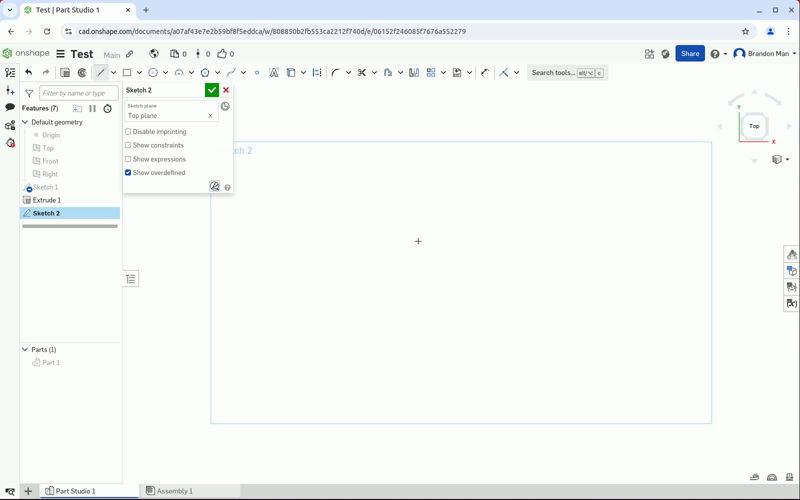
click(418, 240)
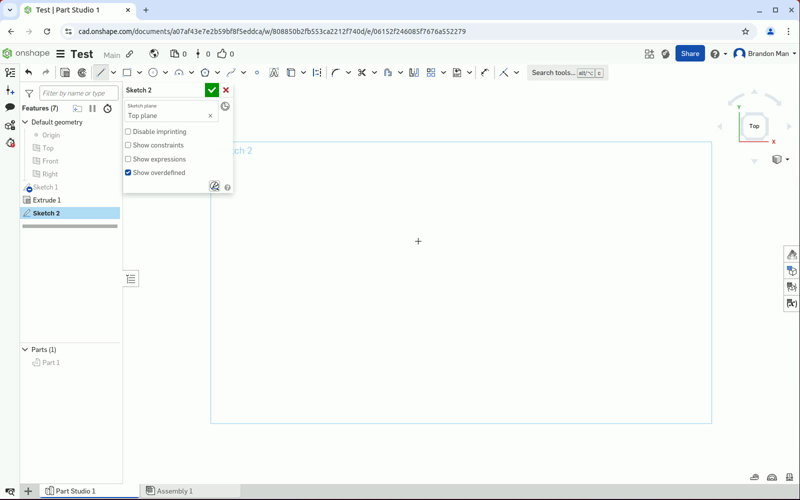
key_up(shift)
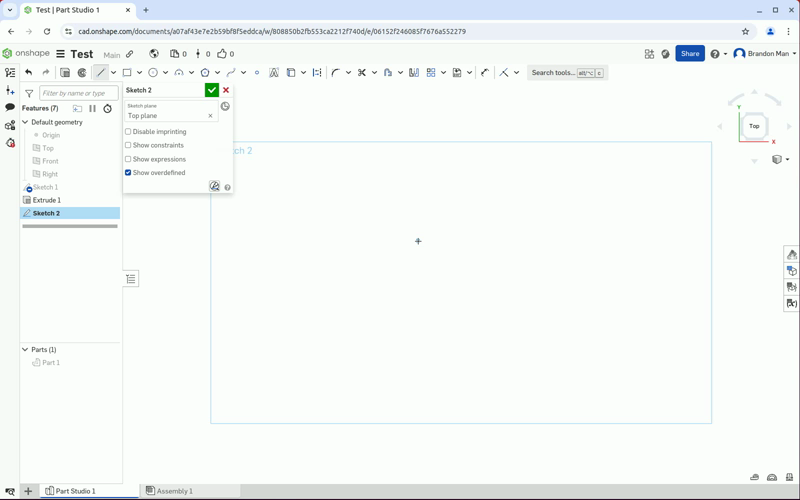
key_down(shift)
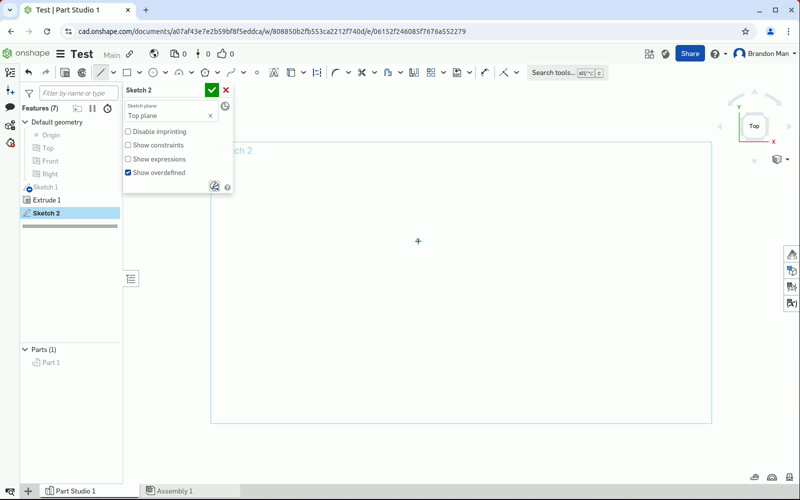
mouse_move(503, 325)
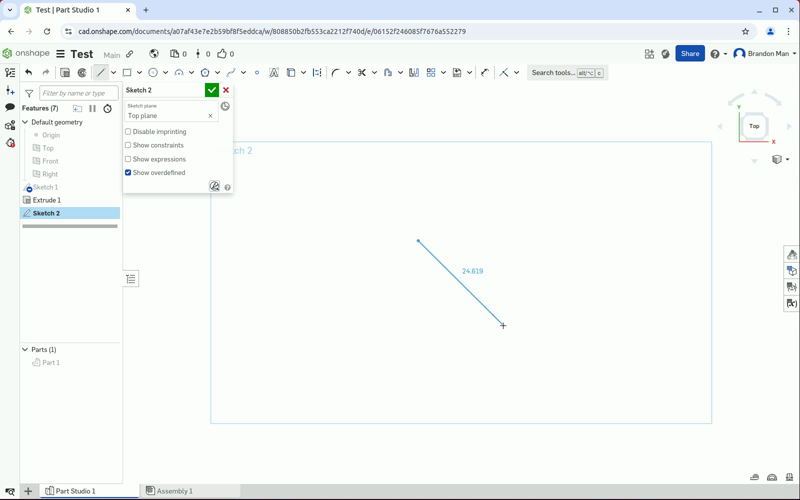
click(503, 325)
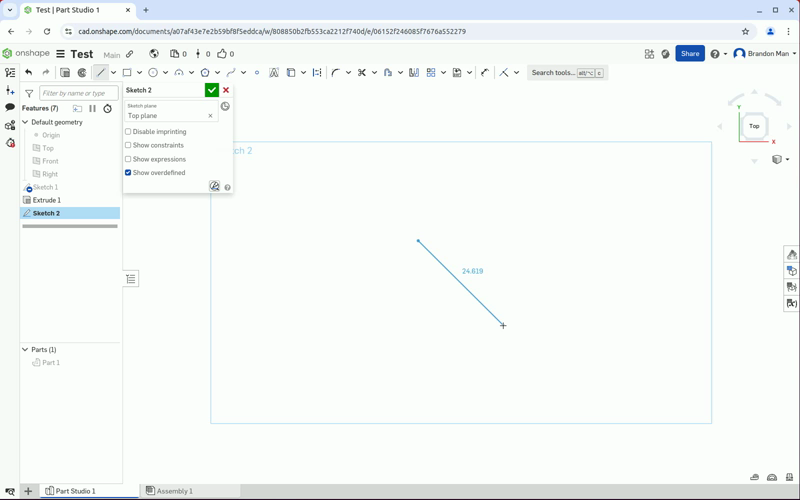
key_up(shift)
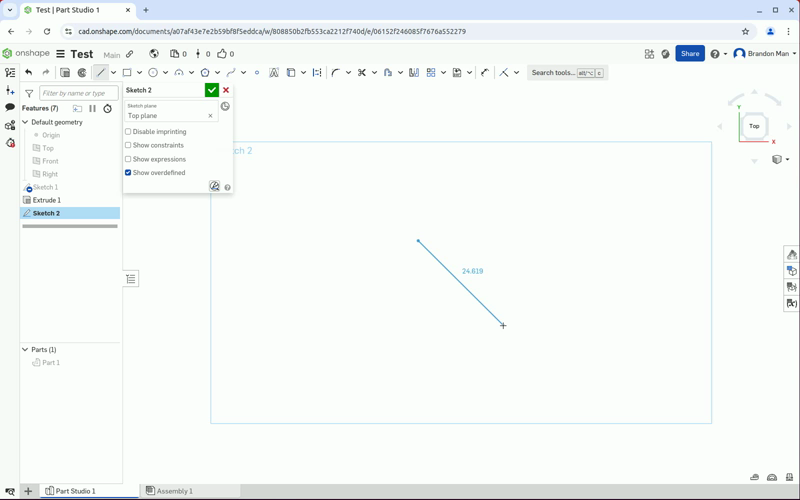
key_down(shift)
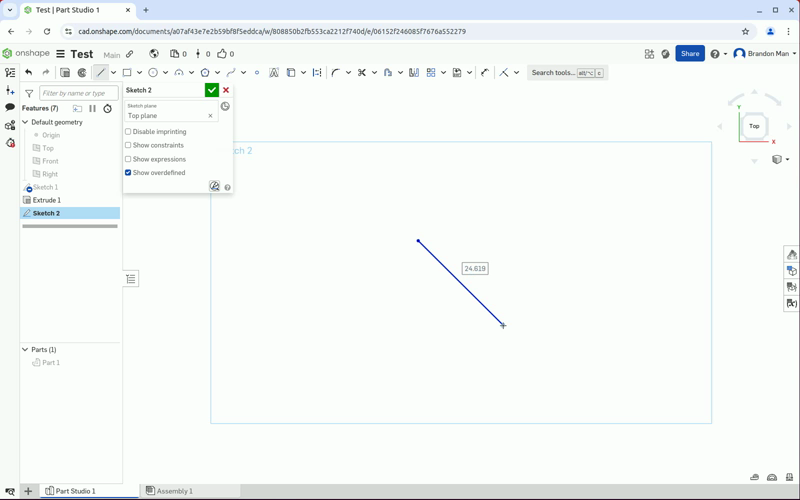
mouse_move(573, 325)
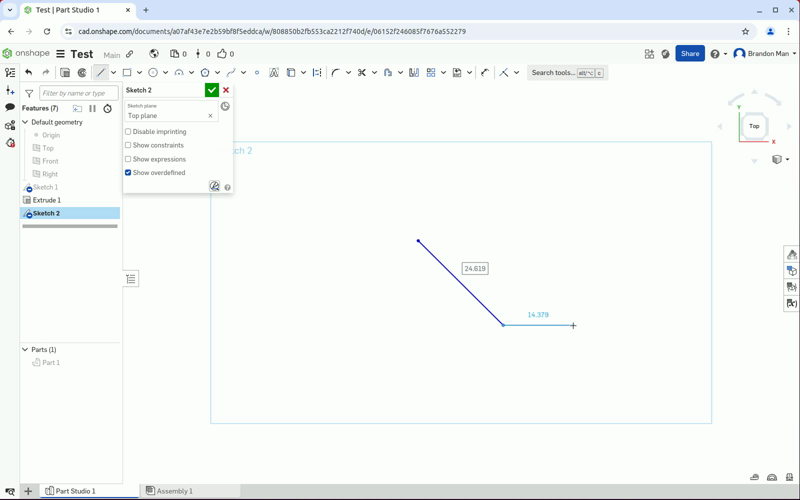
click(573, 325)
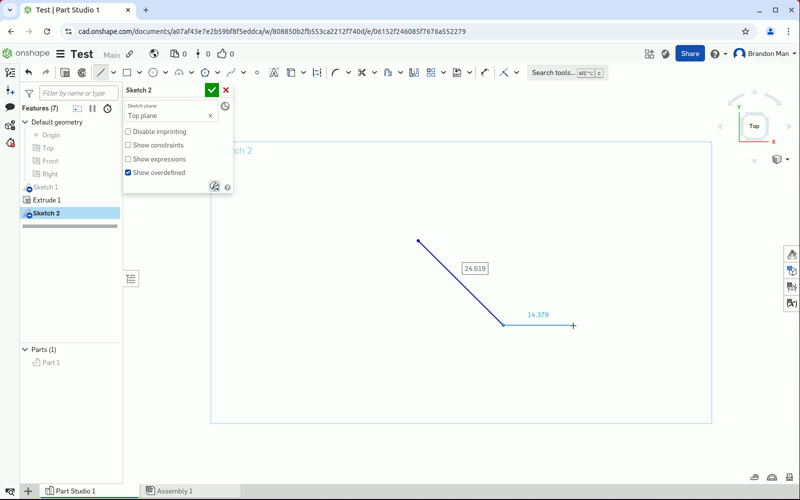
key_up(shift)
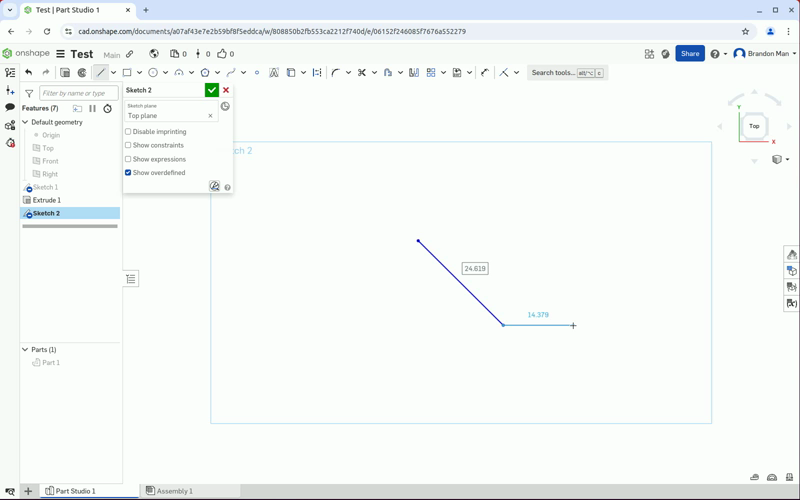
key_down(shift)
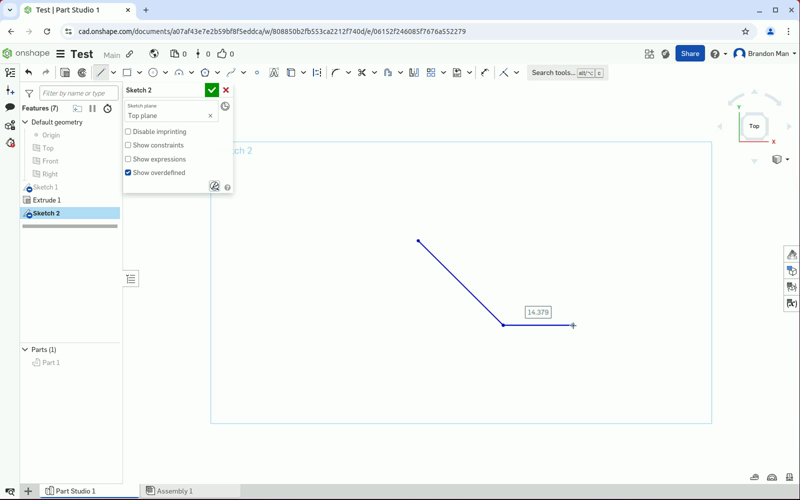
mouse_move(418, 170)
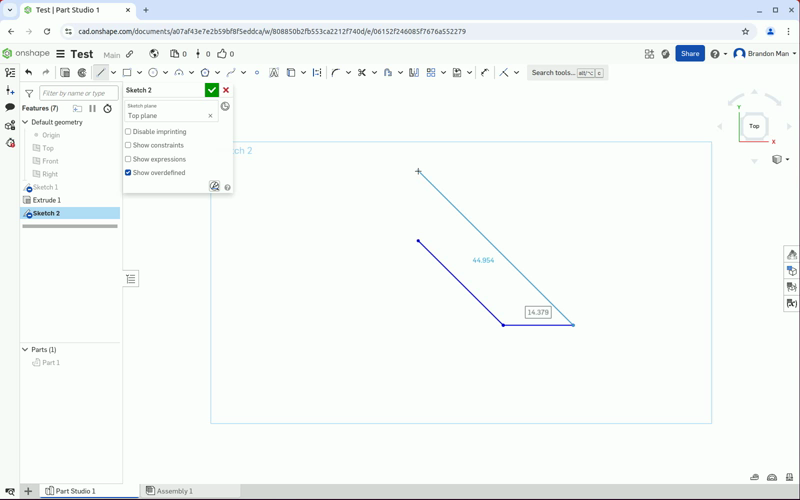
click(418, 170)
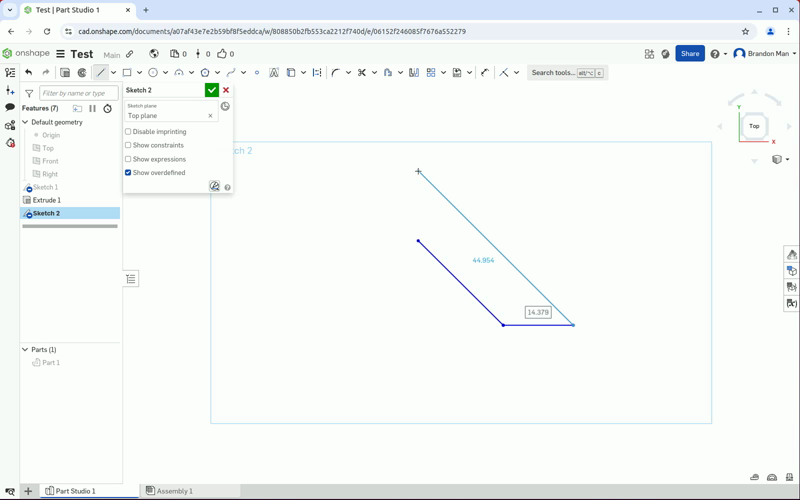
key_up(shift)
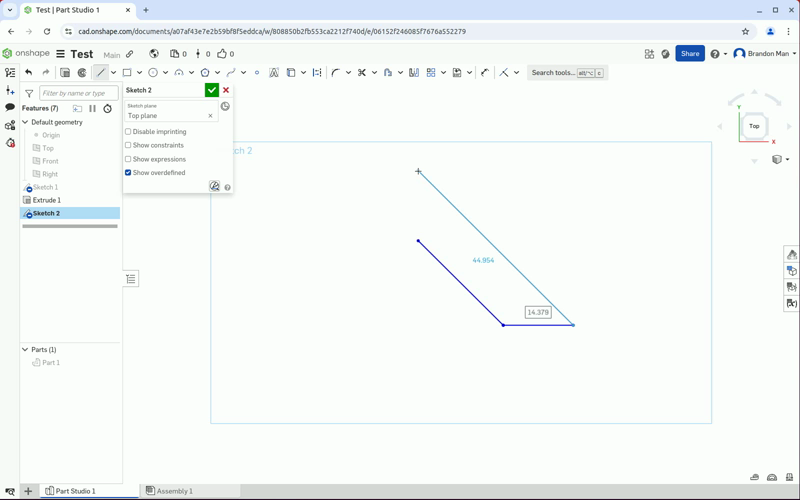
key_down(shift)
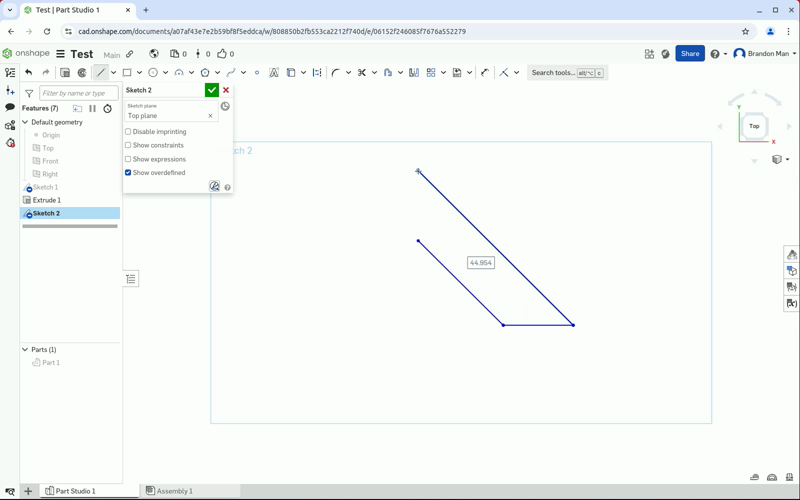
mouse_move(418, 240)
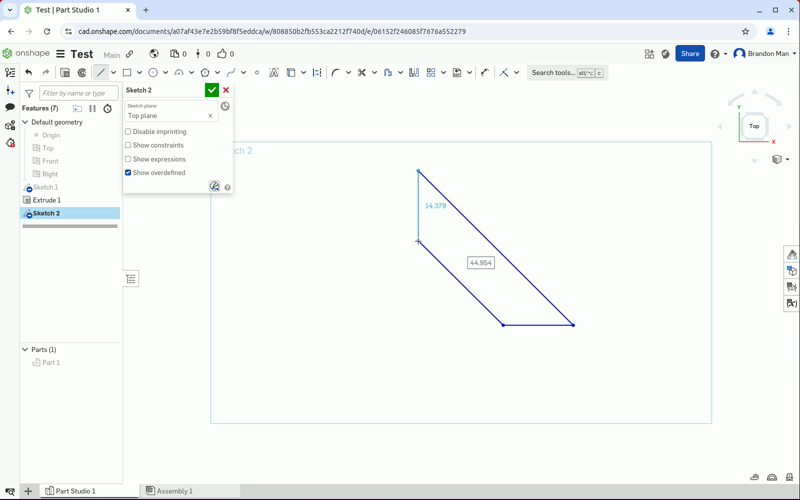
key_up(shift)
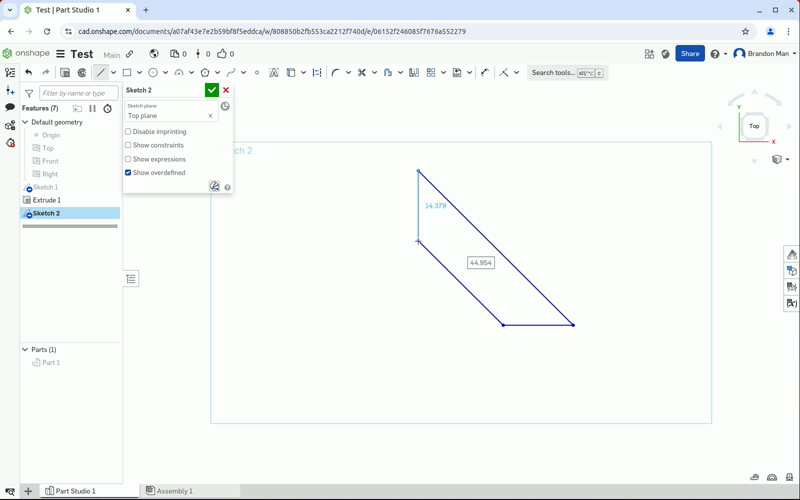
click(418, 240)
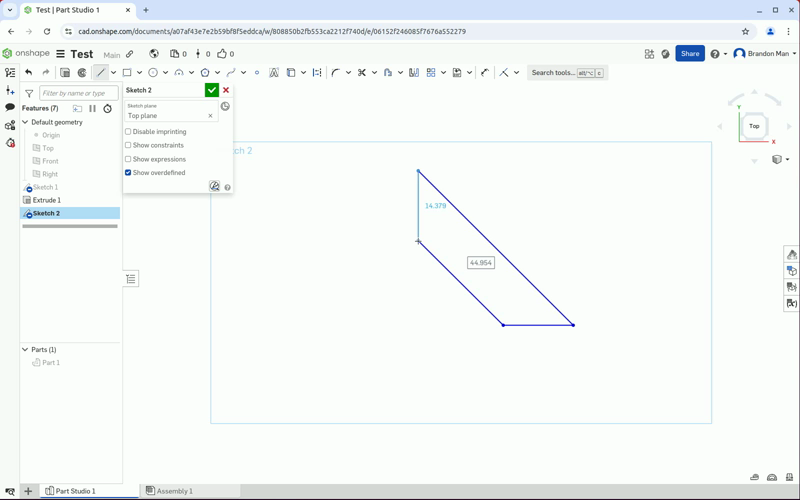
key(esc)
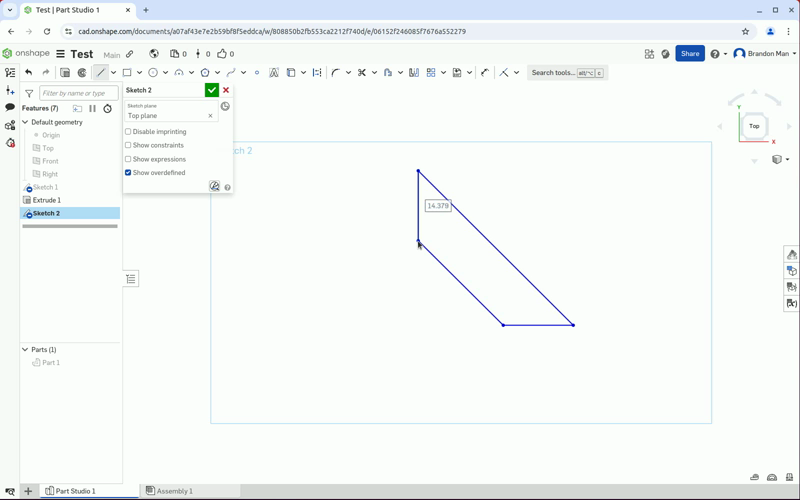
mouse_move(494, 267)
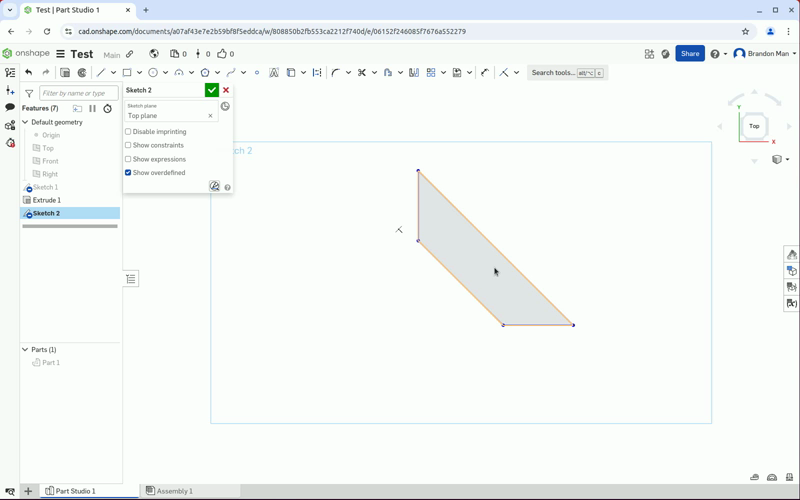
click(494, 267)
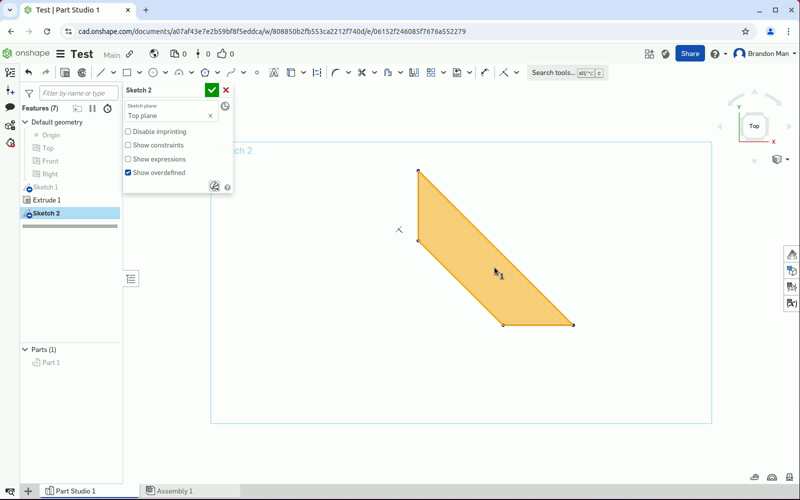
mouse_move(73, 352)
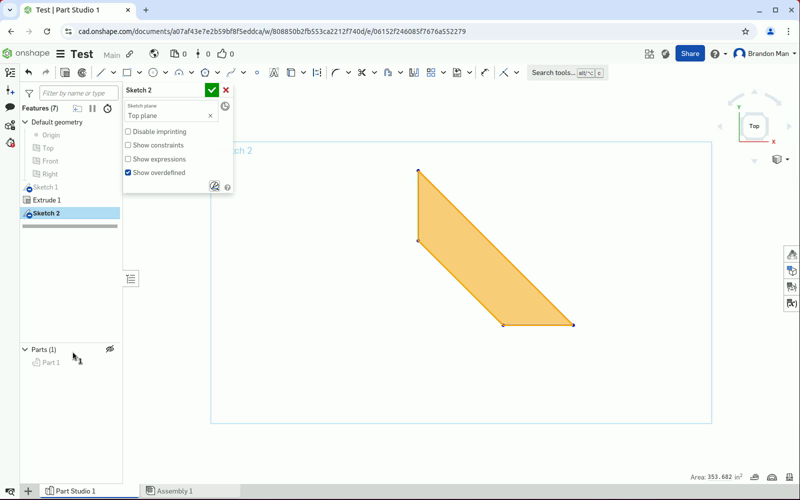
key(shift+y)
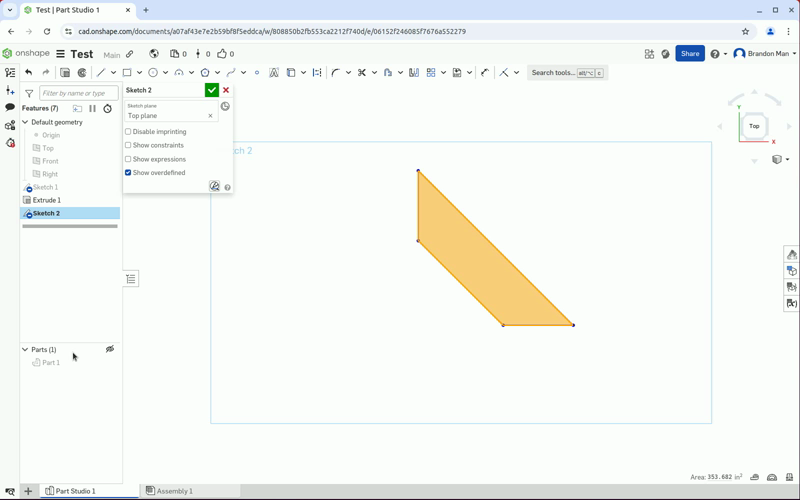
key(shift+e)
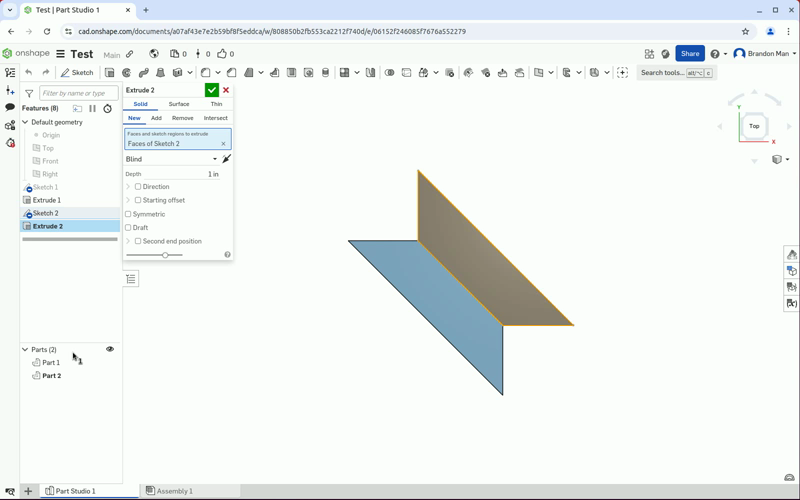
mouse_move(143, 106)
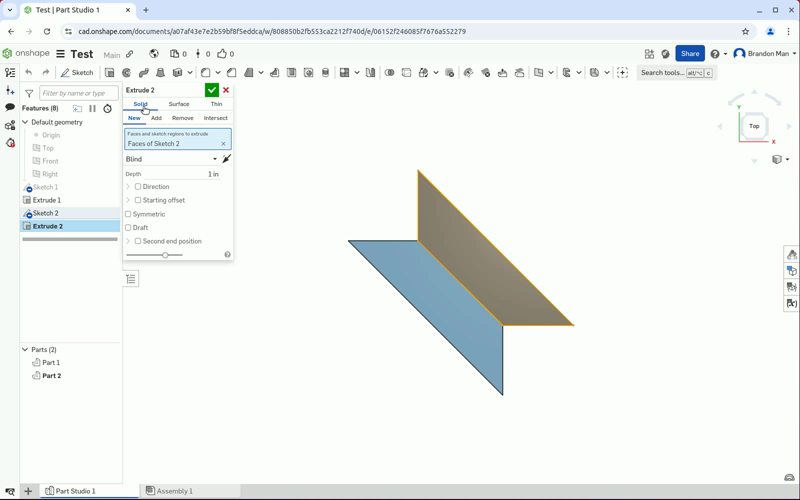
click(143, 106)
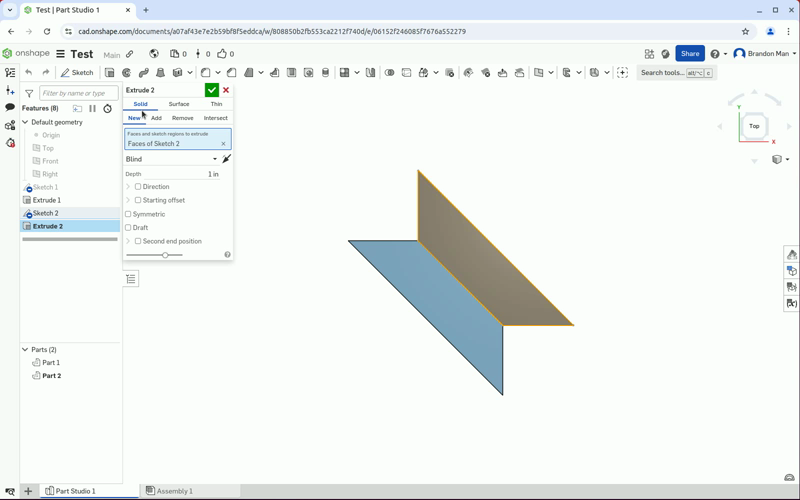
mouse_move(137, 120)
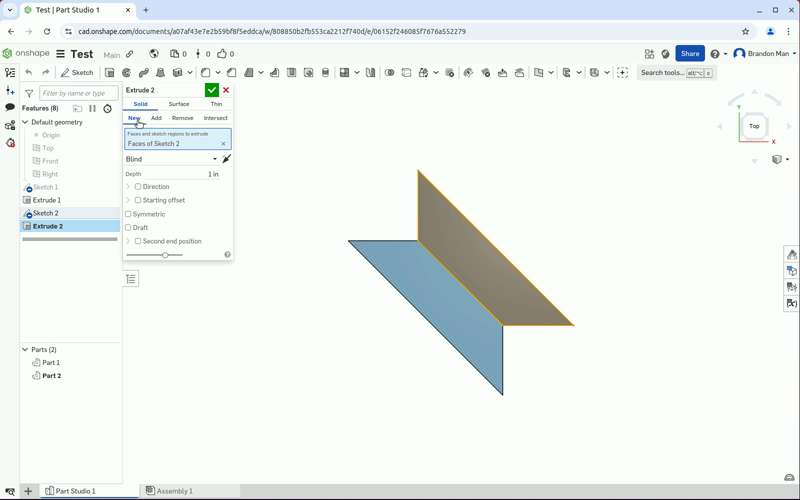
click(137, 120)
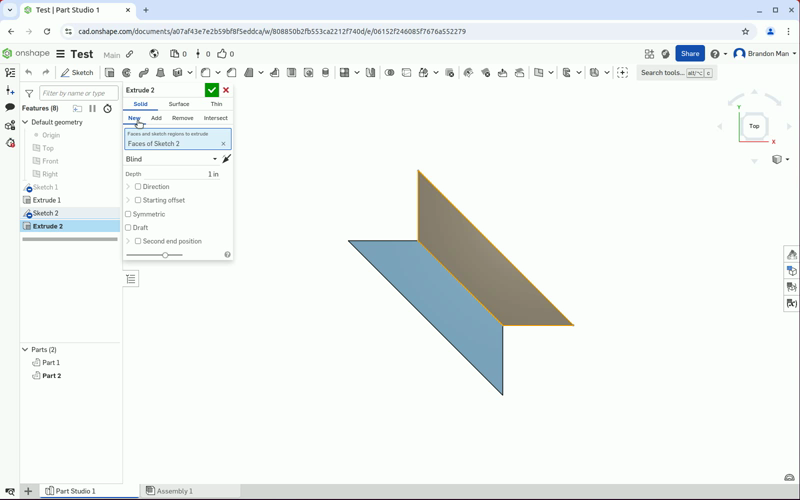
key(tab, 4)
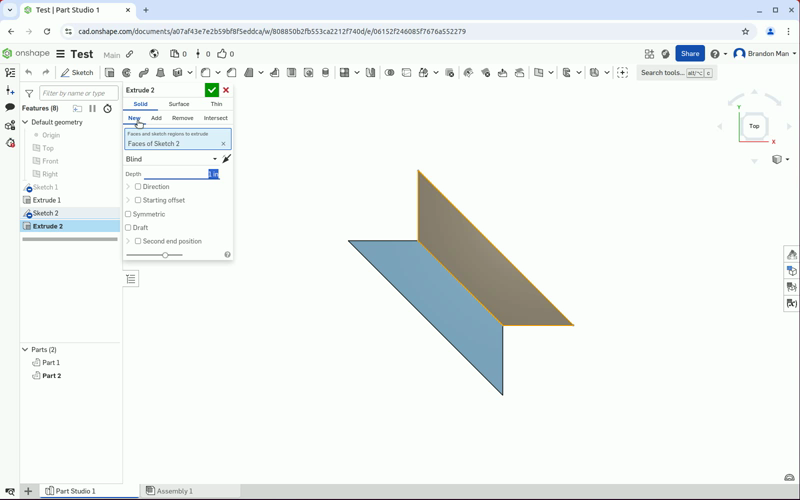
text(1.444)
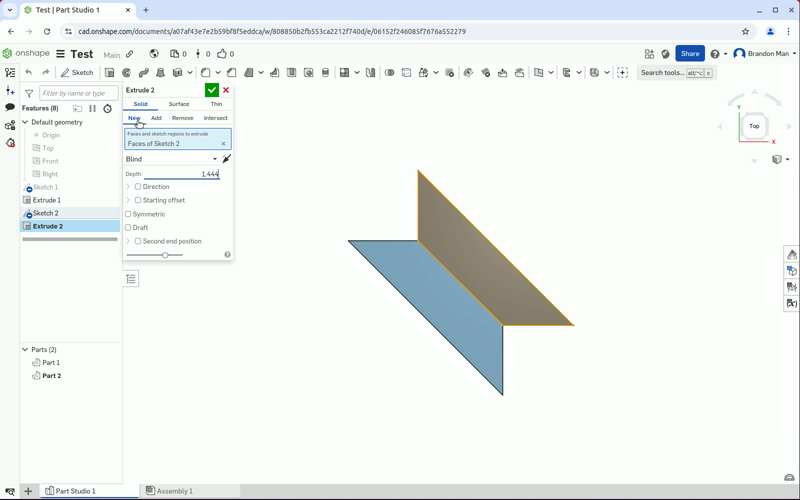
key(enter)
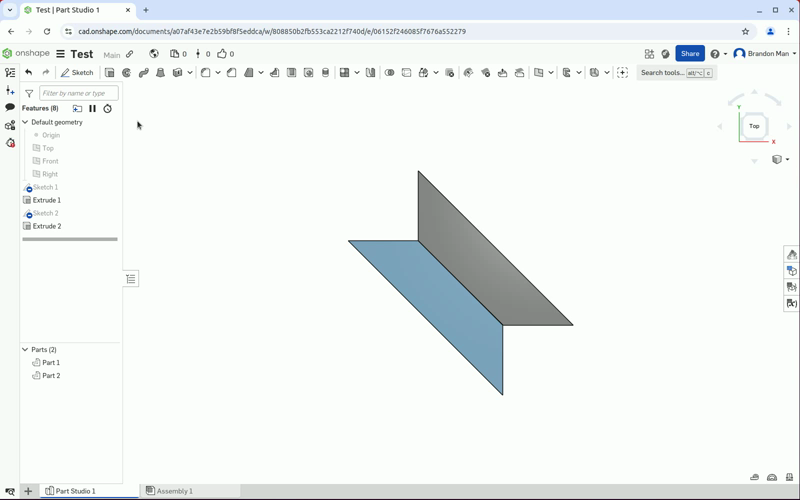
key(shift+h)
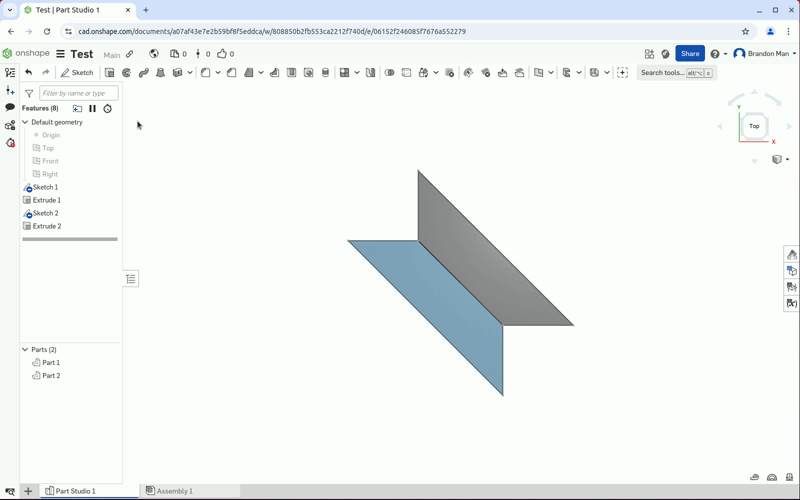
key(shift+h)
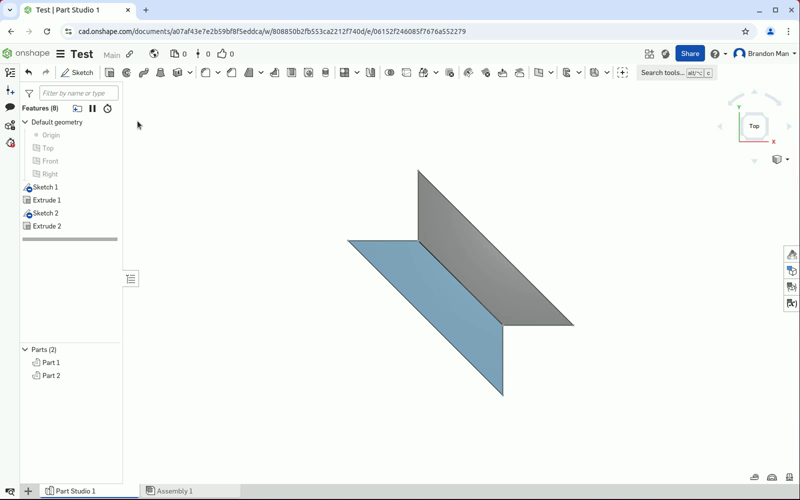
key(shift+7)
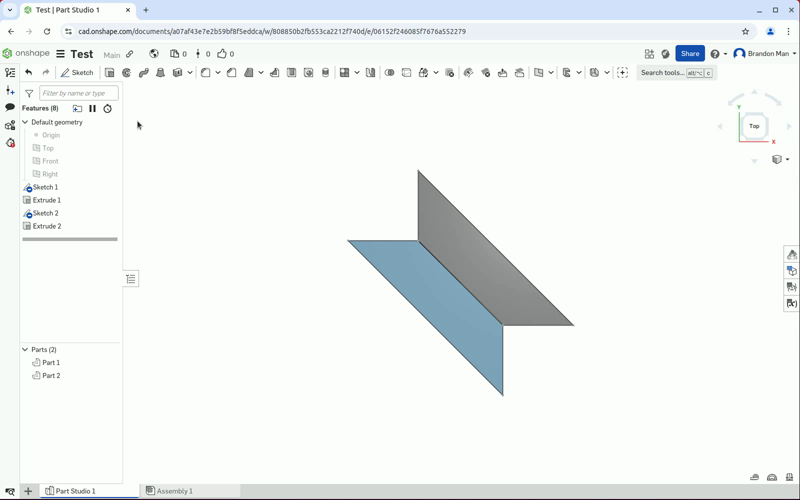
key(up, 3)
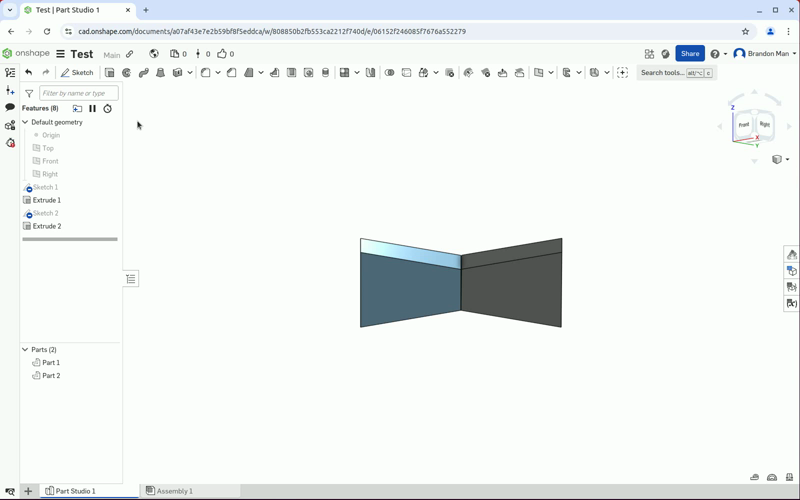
key(left, 3)
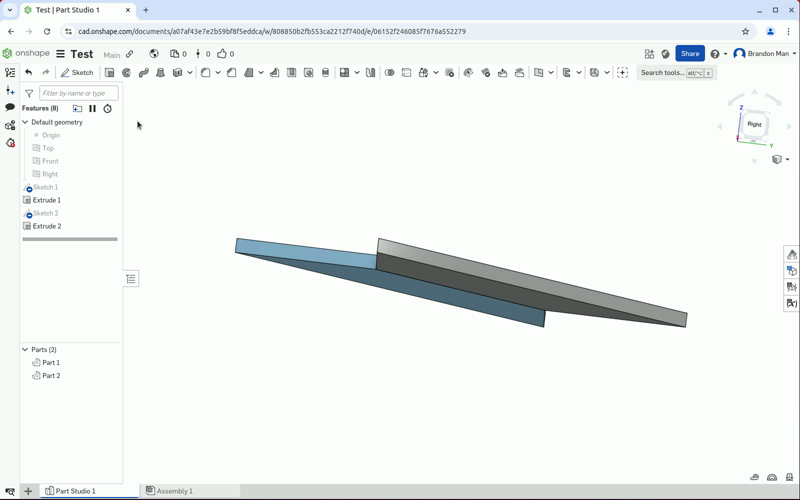
key(right, 3)
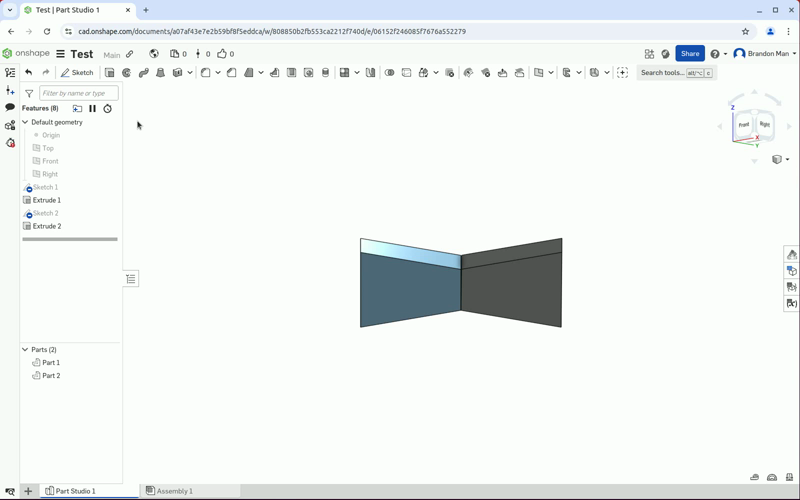
key(down, 3)
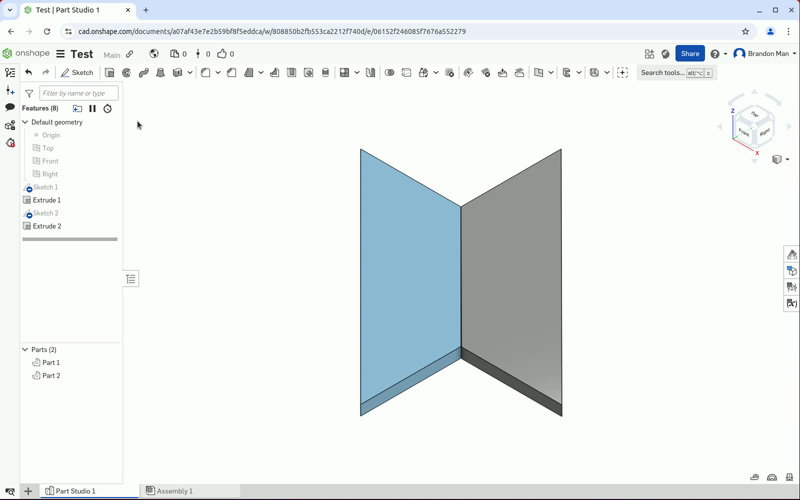
mouse_move(73, 189)
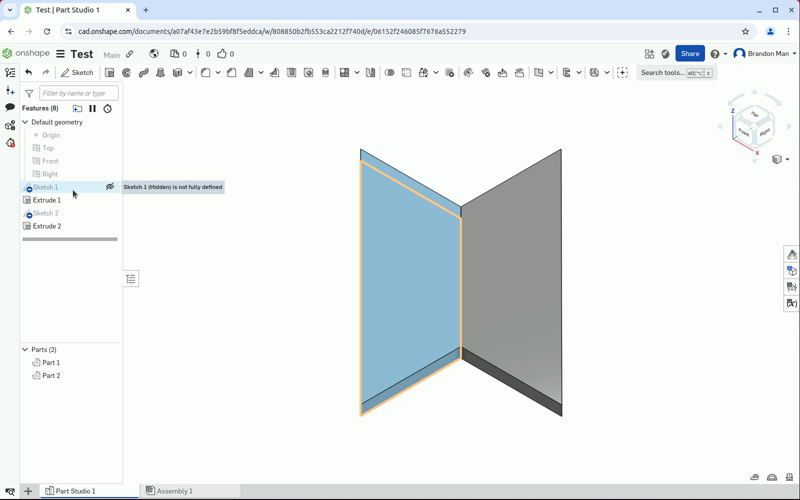
click(73, 189)